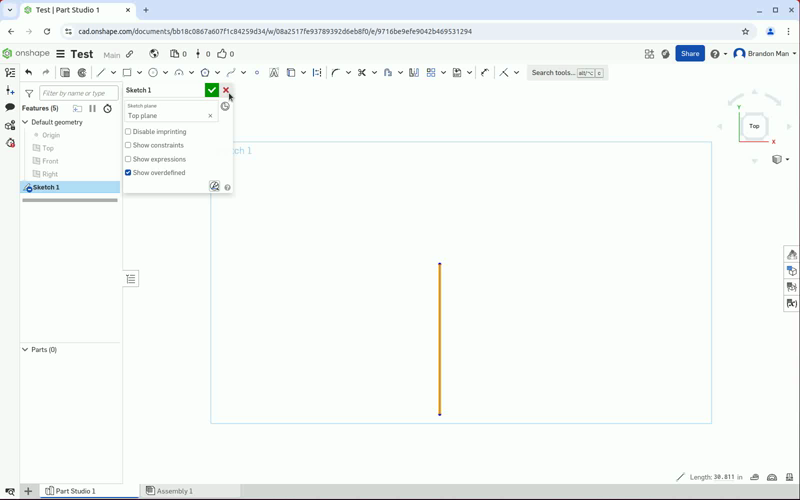
key(shift+h)
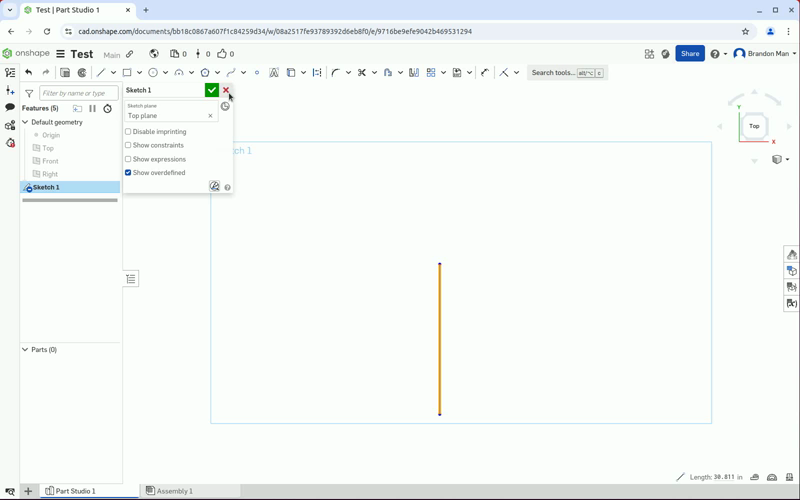
key(shift+s)
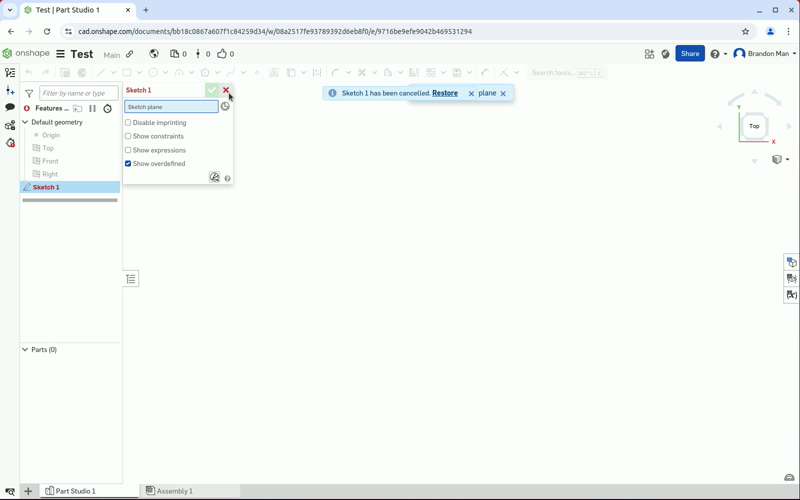
mouse_move(73, 150)
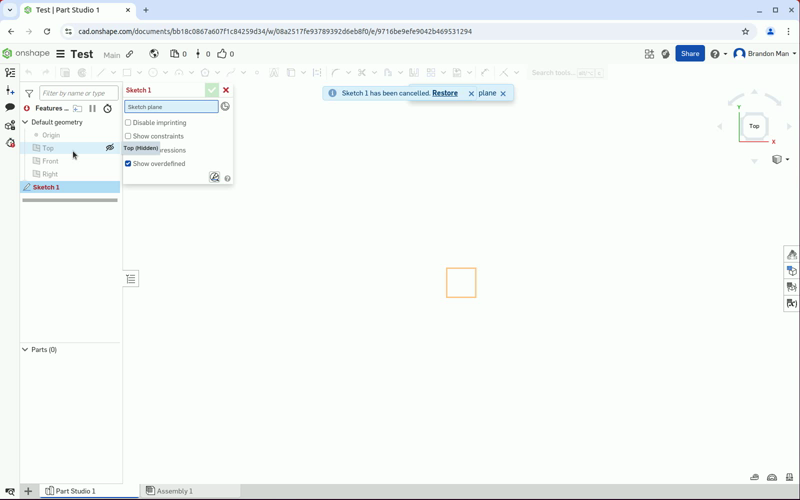
click(73, 150)
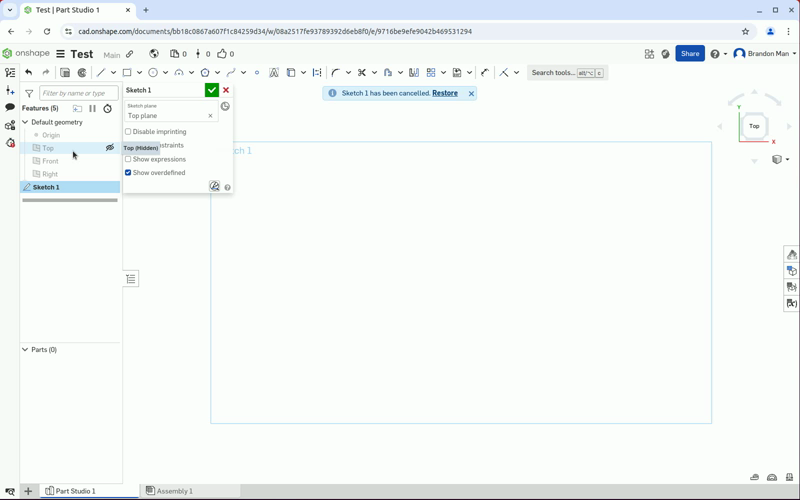
mouse_move(73, 352)
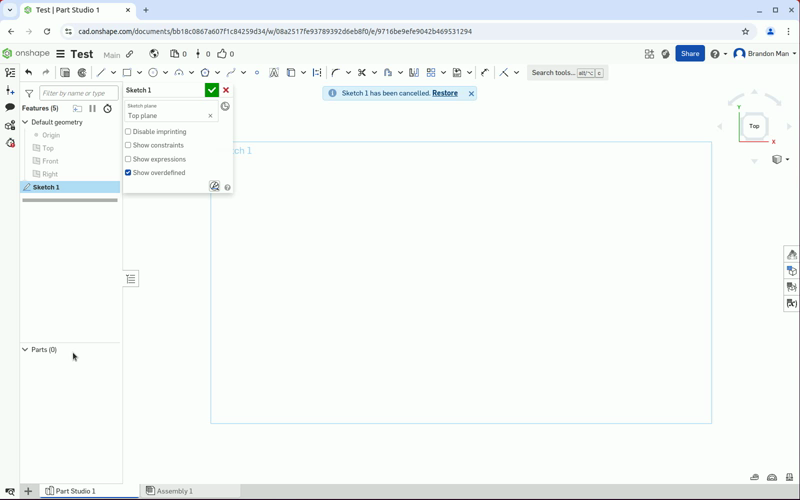
key(y)
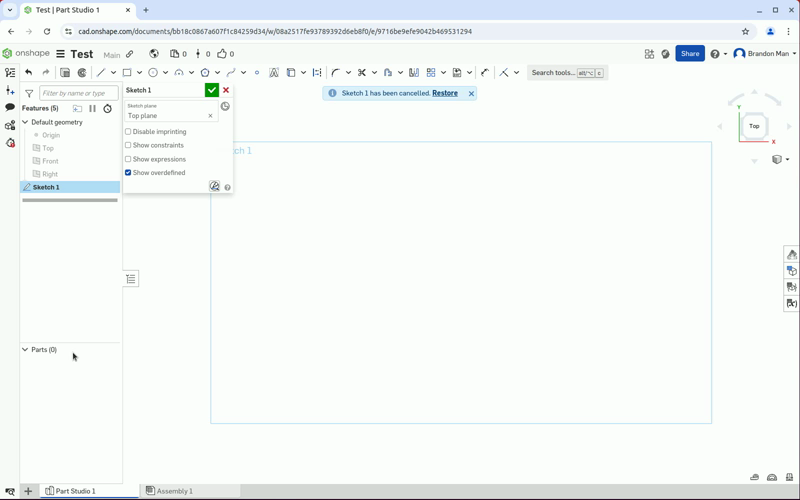
key(c)
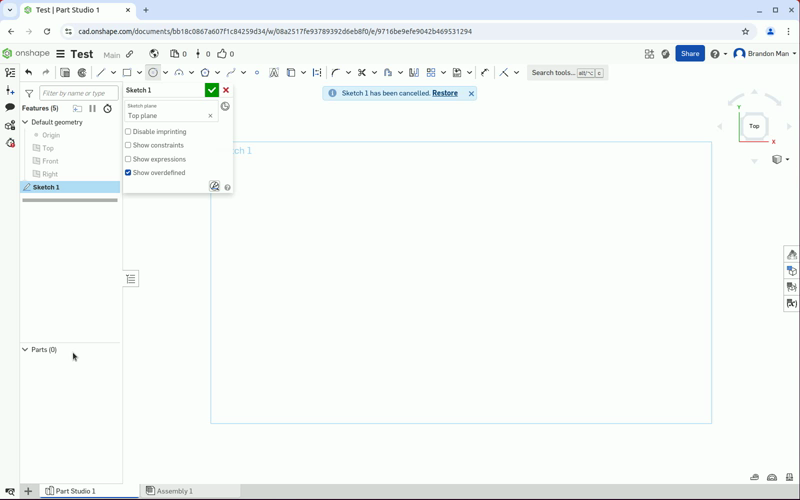
key_down(shift)
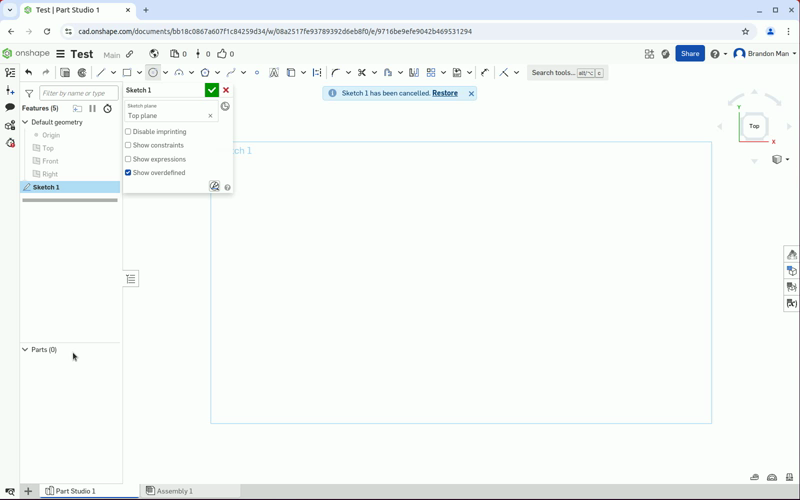
mouse_move(460, 282)
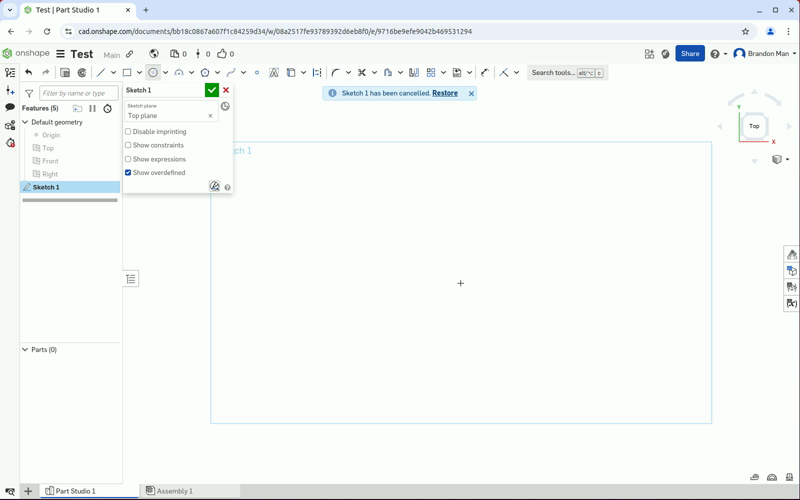
click(460, 282)
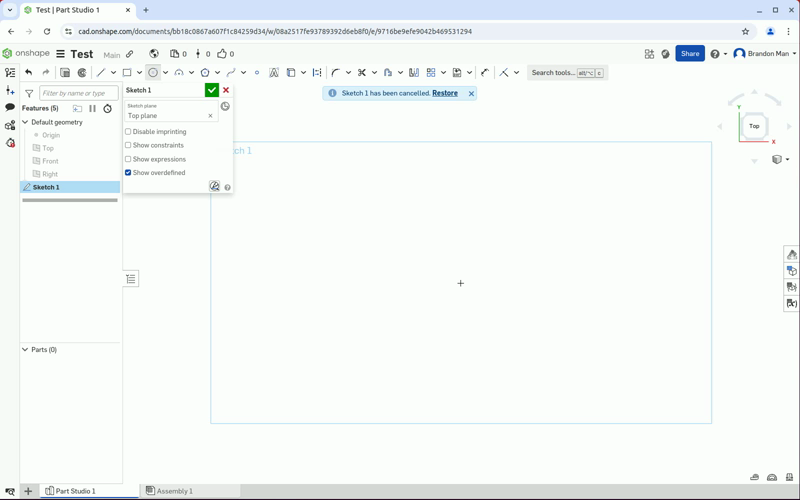
key_up(shift)
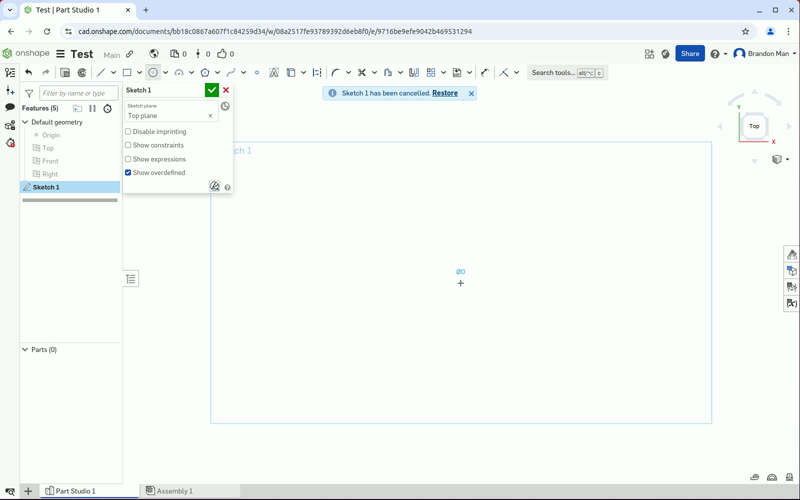
mouse_move(468, 282)
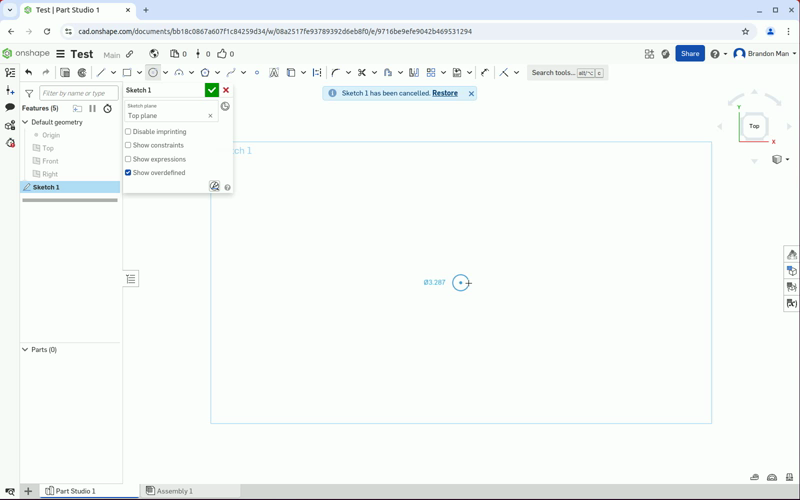
click(468, 282)
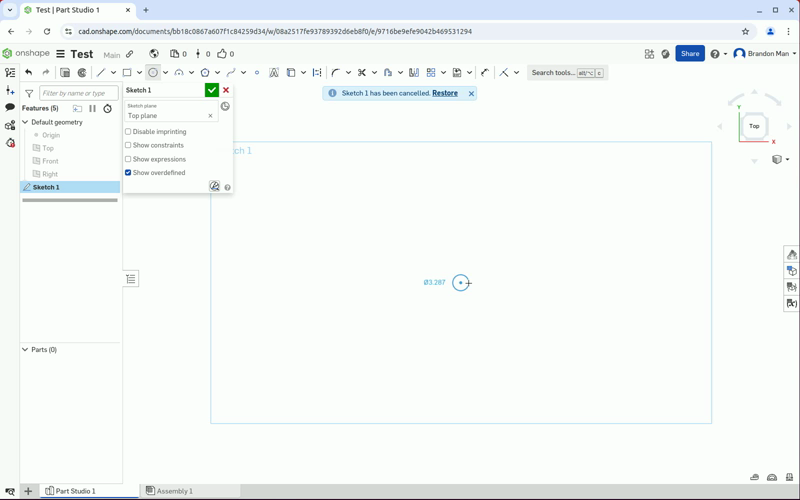
key(esc)
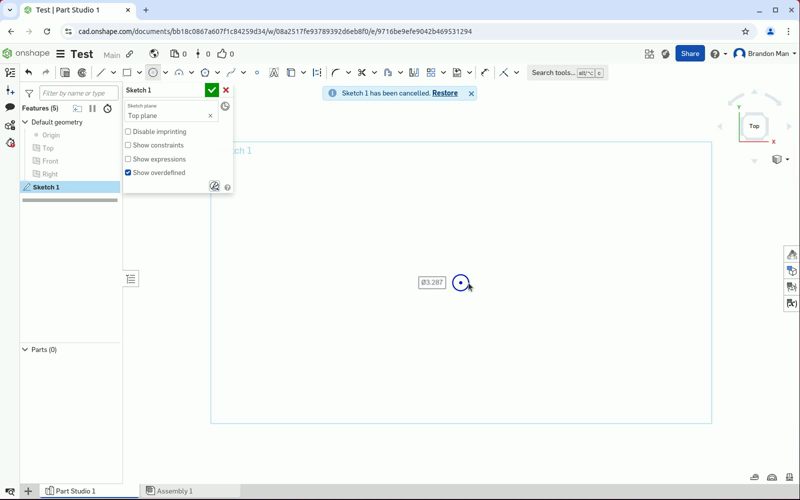
key(c)
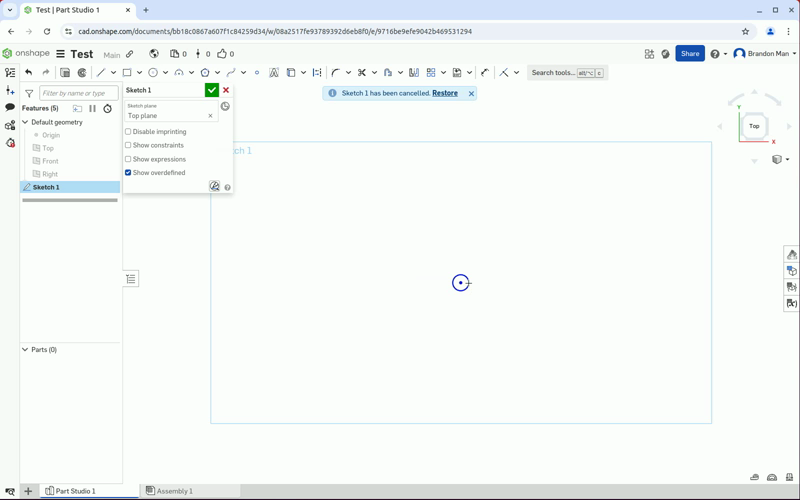
key_down(shift)
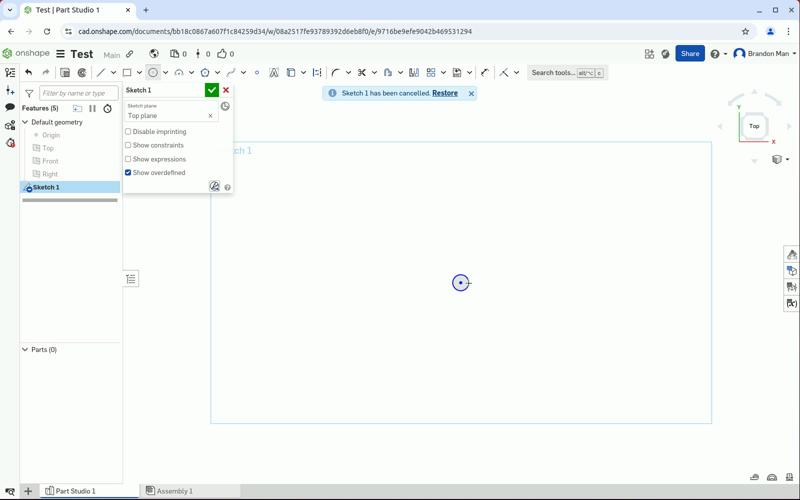
mouse_move(460, 282)
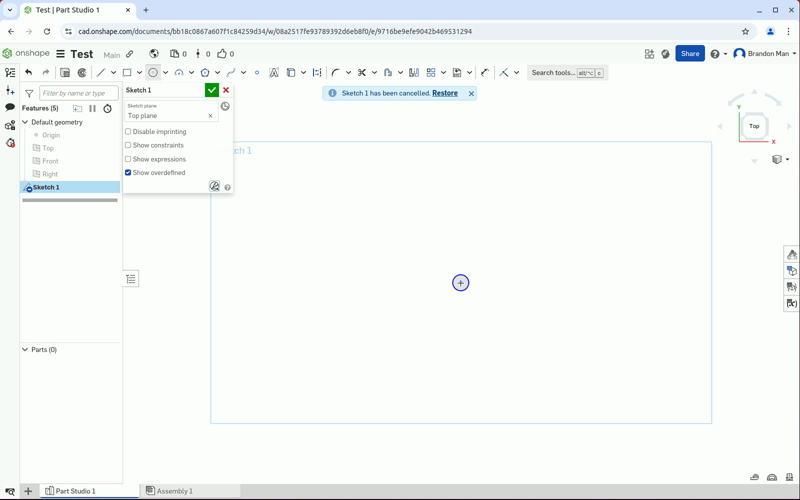
click(460, 282)
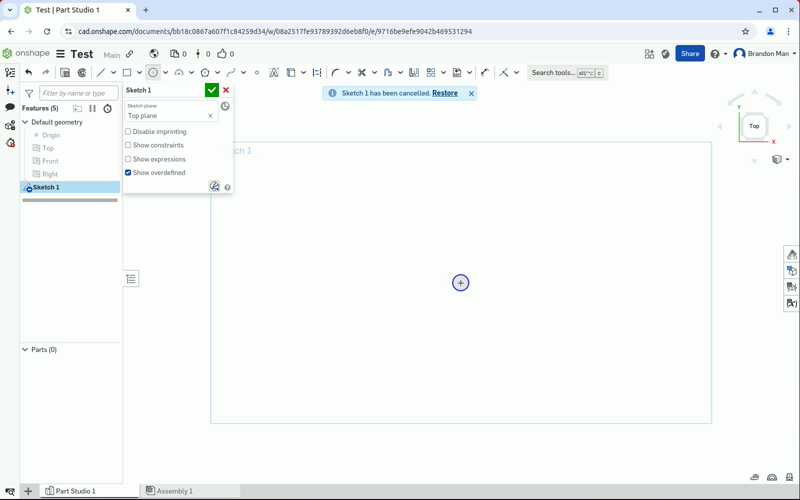
key_up(shift)
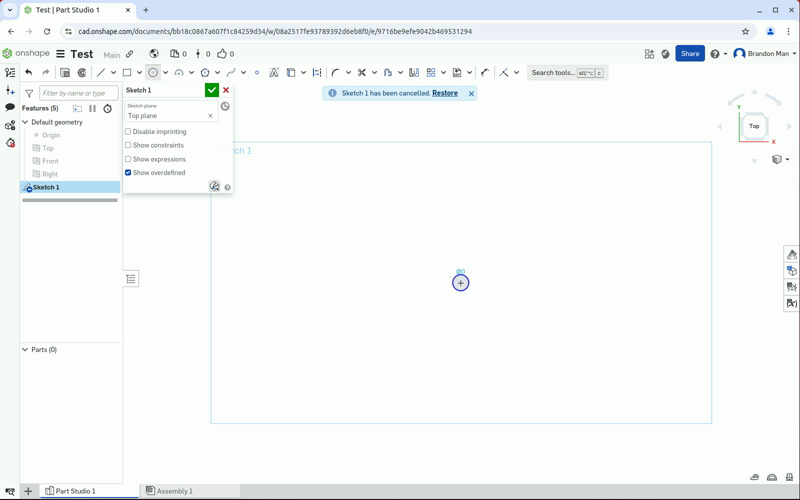
mouse_move(465, 282)
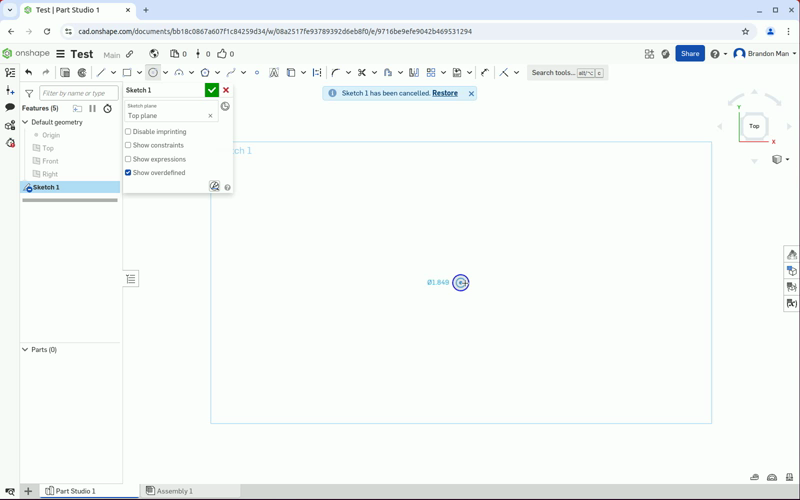
scroll(6)
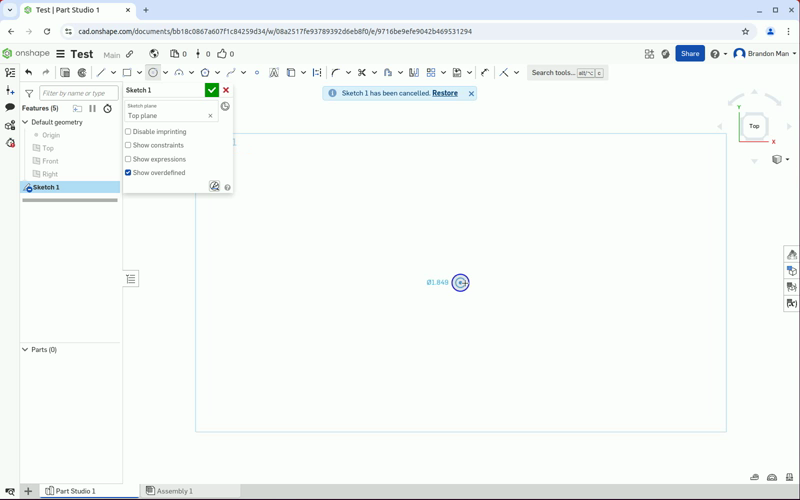
scroll(6)
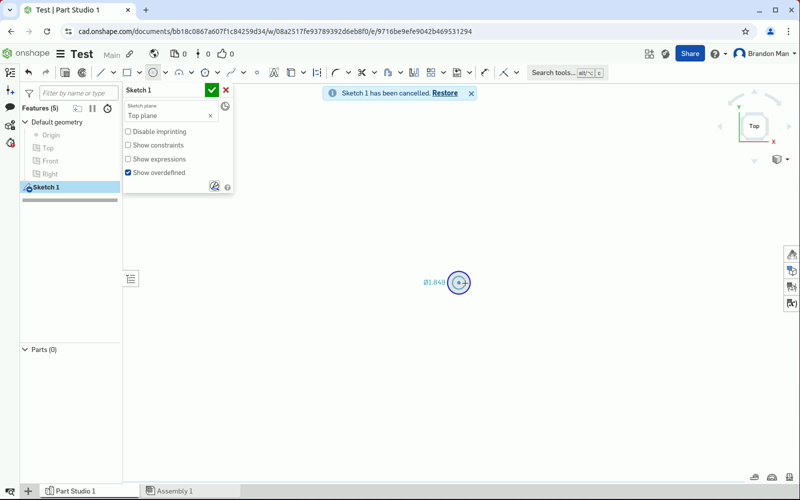
scroll(6)
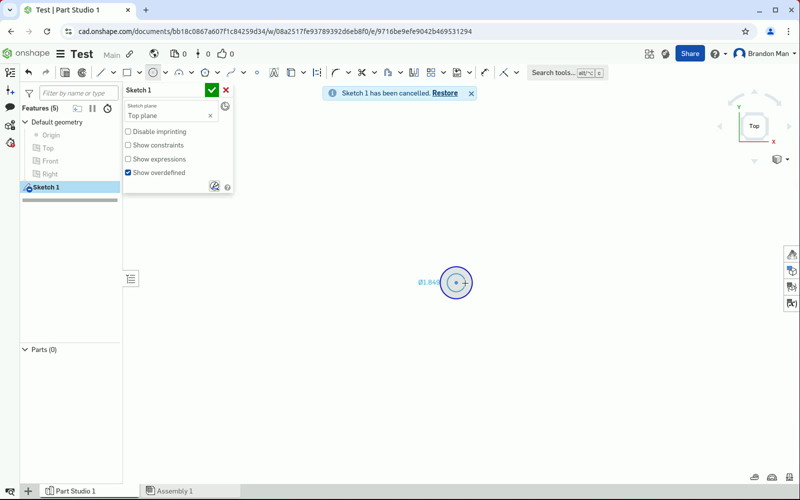
scroll(6)
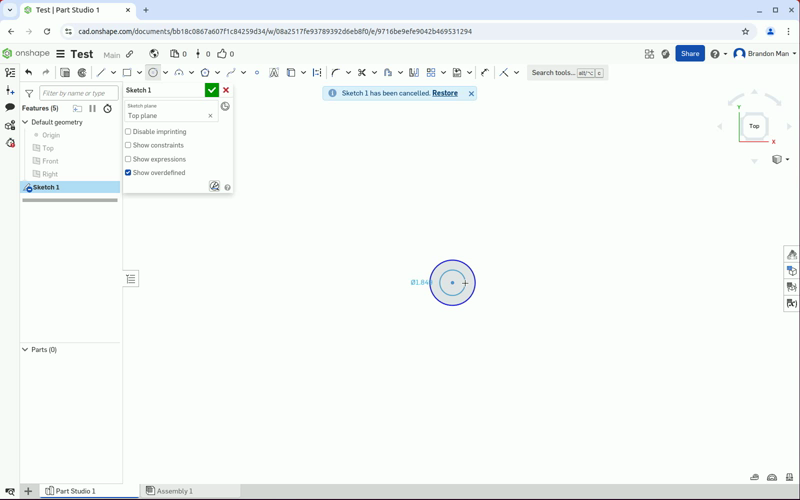
scroll(6)
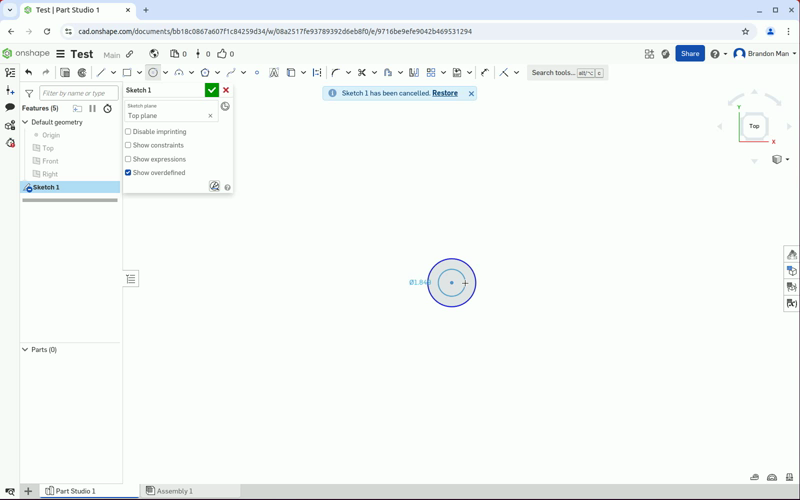
scroll(6)
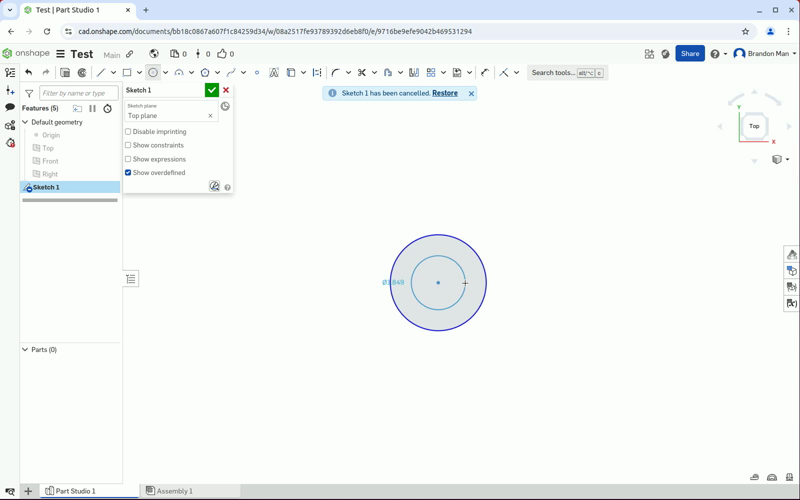
scroll(6)
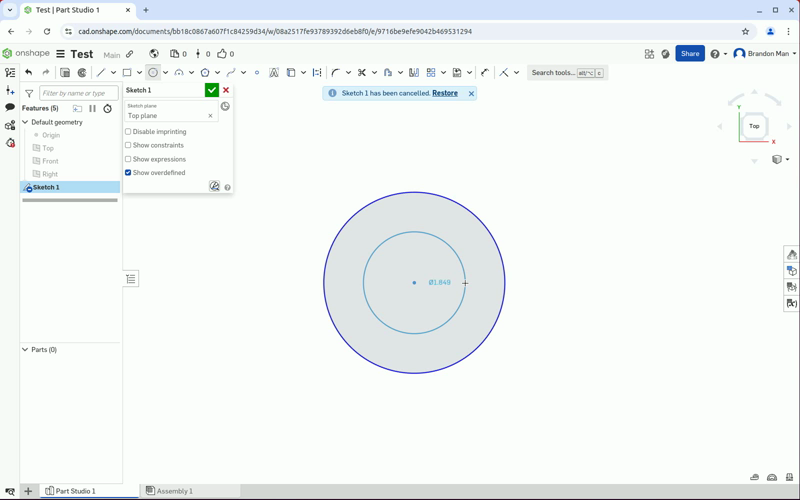
click(465, 282)
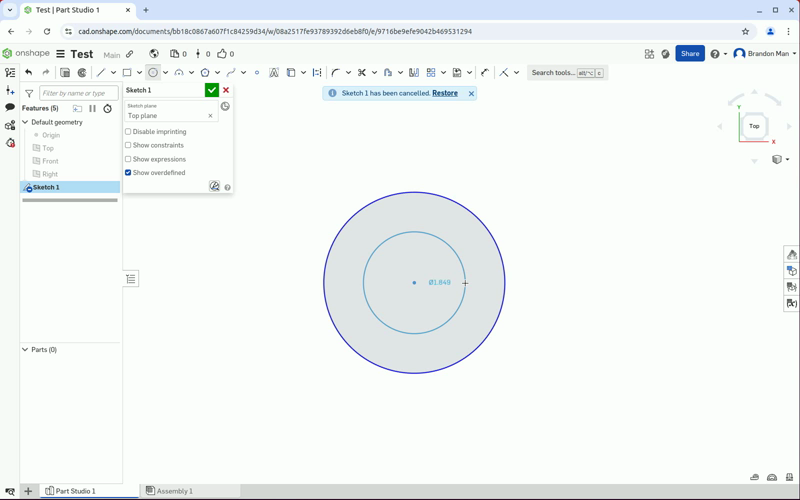
scroll(-6)
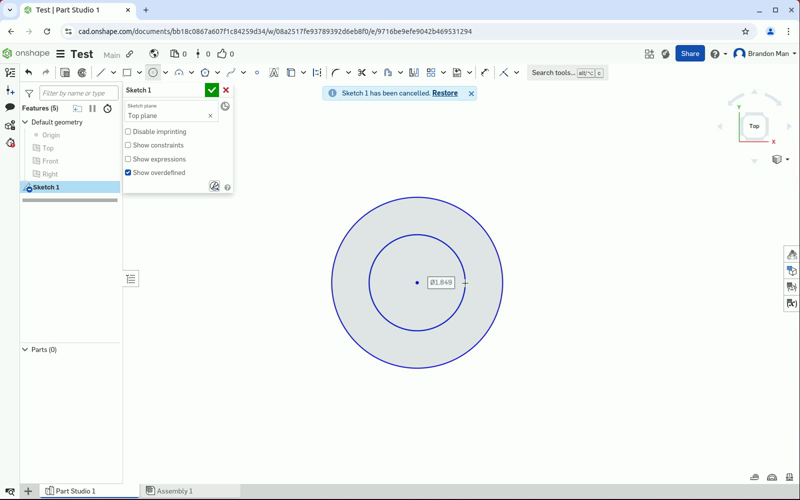
scroll(-6)
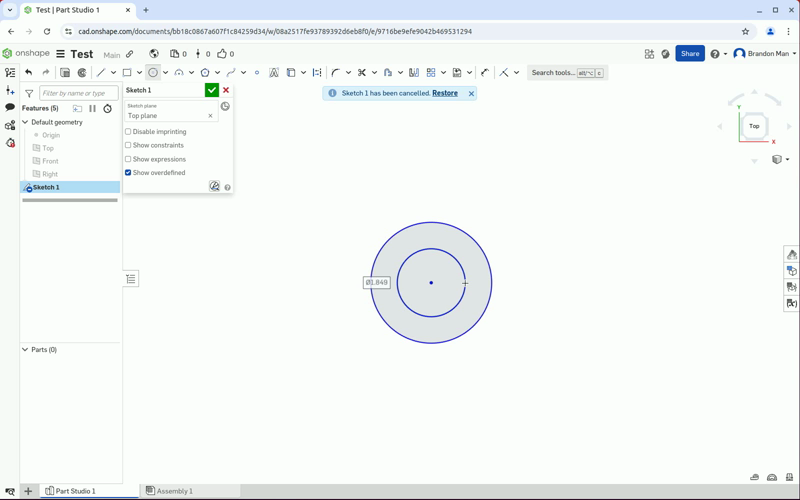
scroll(-6)
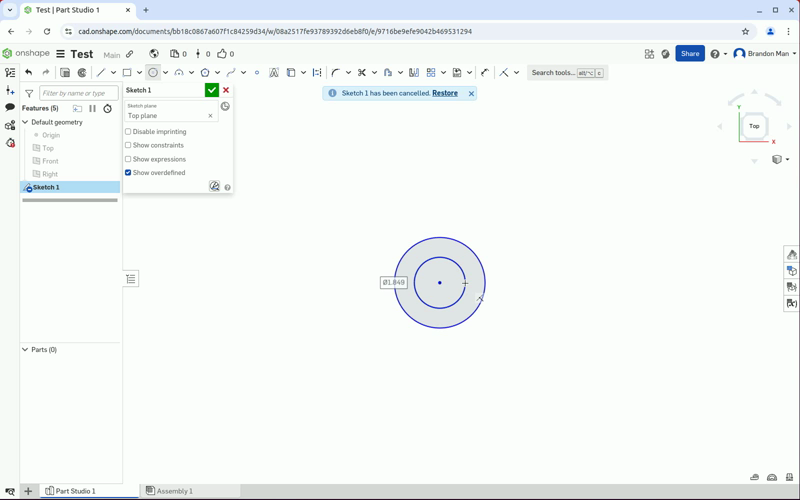
scroll(-6)
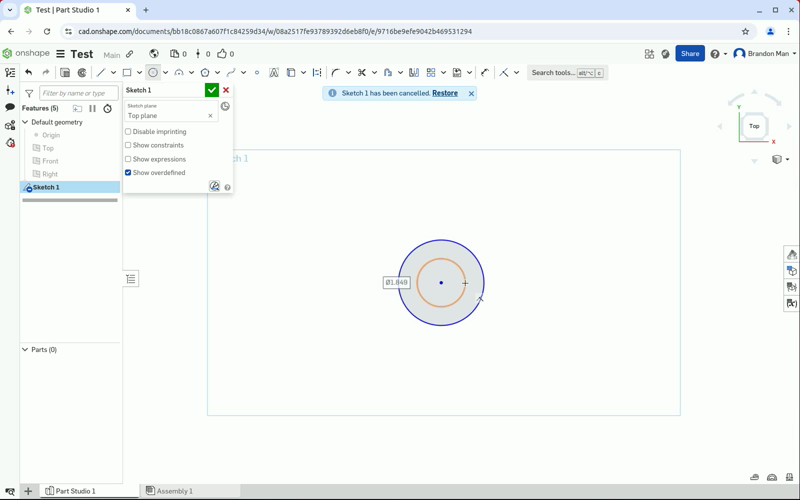
scroll(-6)
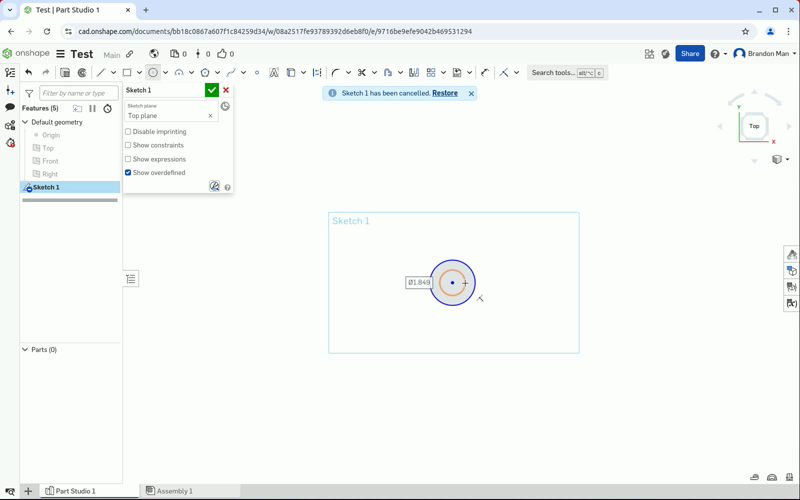
scroll(-6)
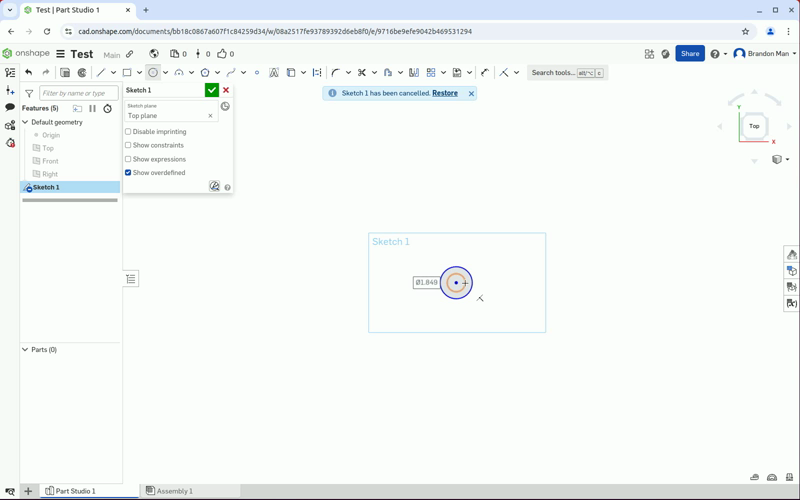
scroll(-6)
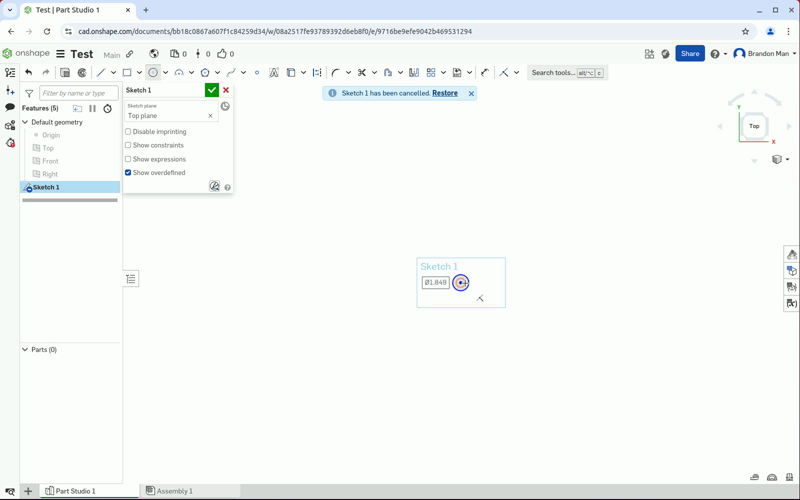
key(esc)
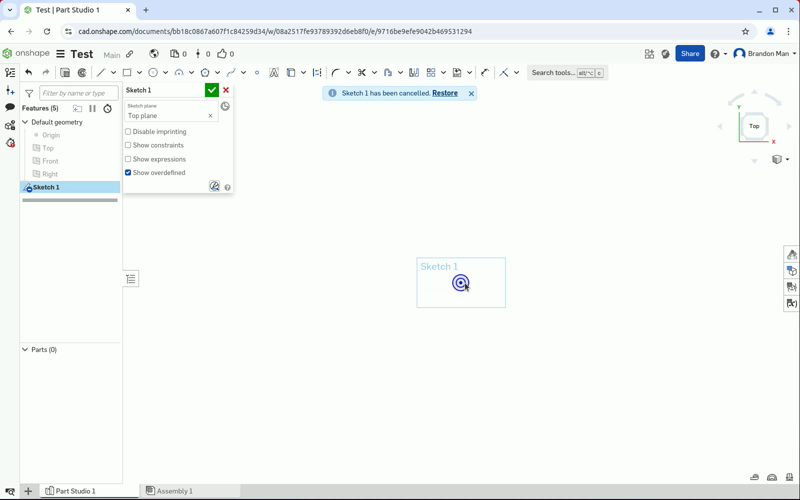
mouse_move(456, 277)
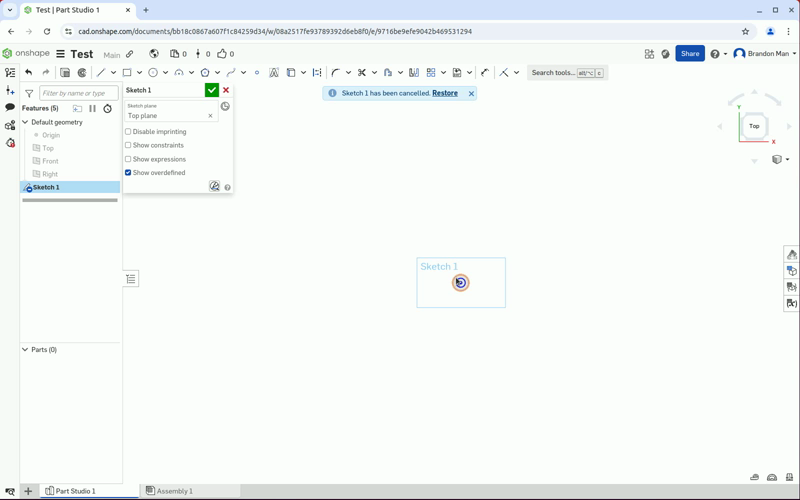
scroll(6)
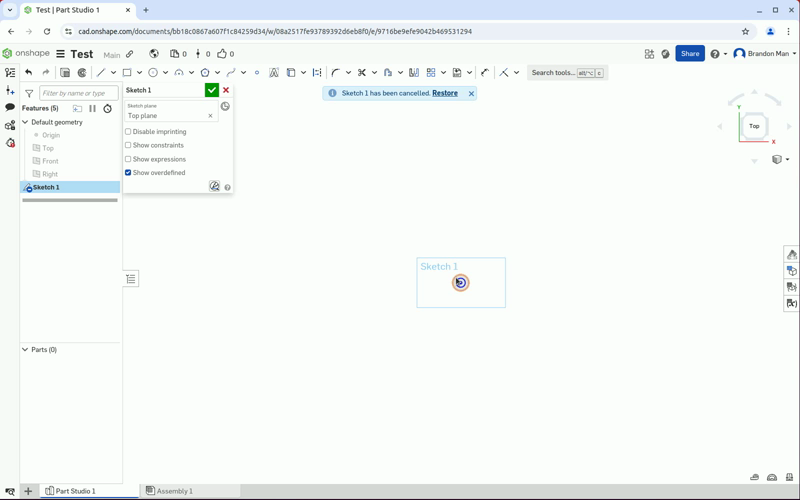
scroll(6)
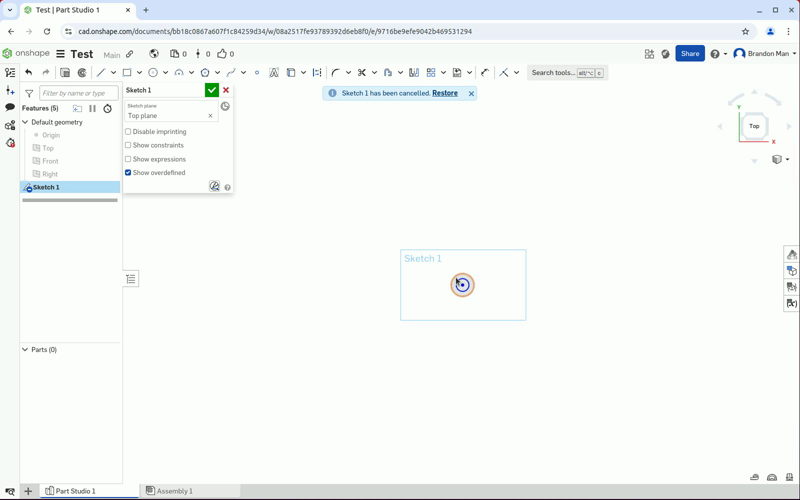
scroll(6)
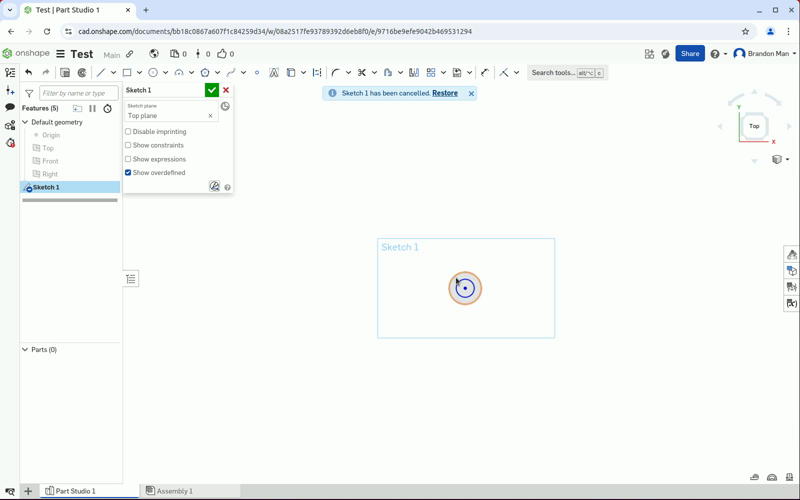
scroll(6)
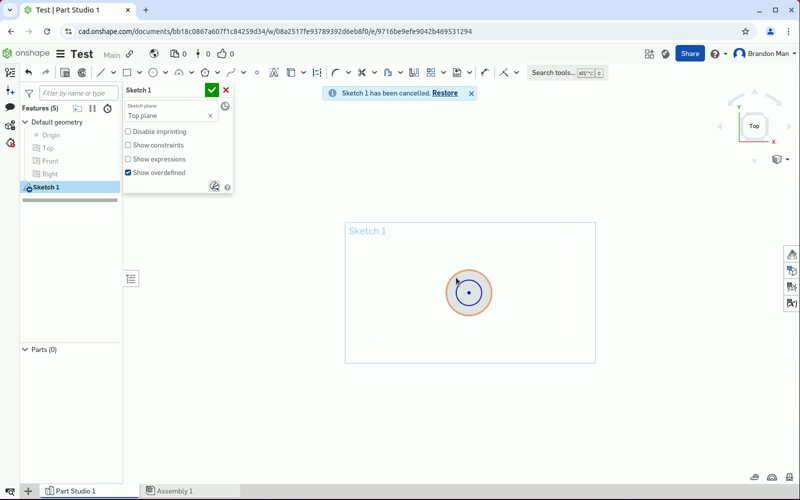
scroll(6)
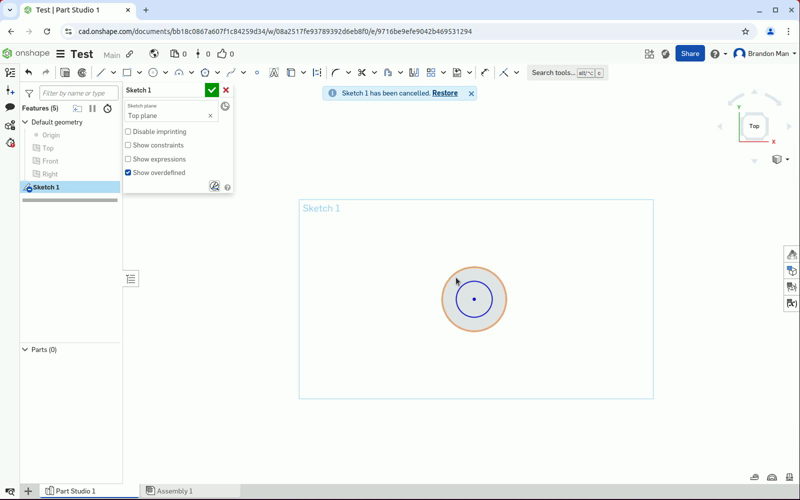
scroll(6)
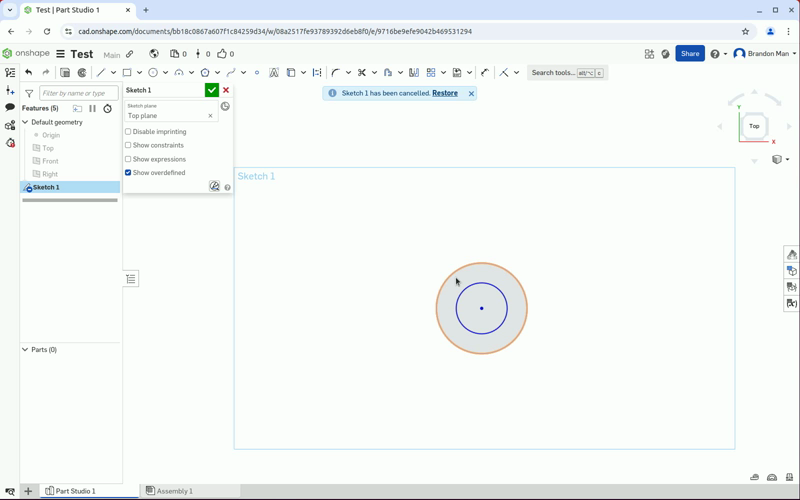
scroll(6)
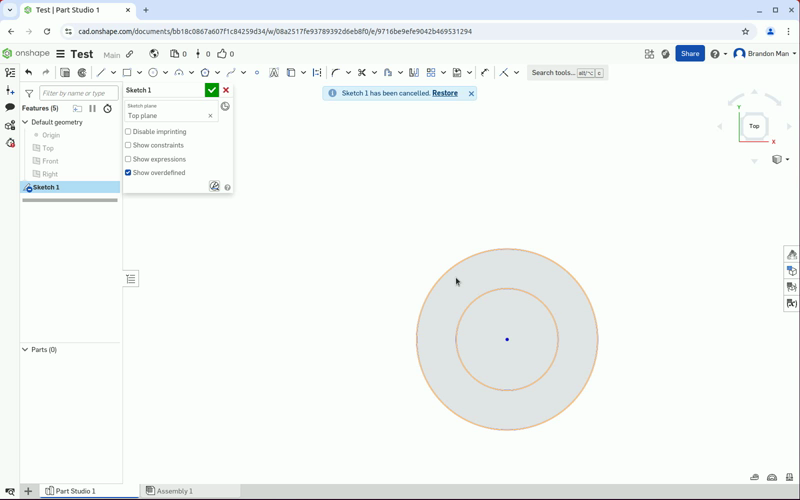
click(456, 277)
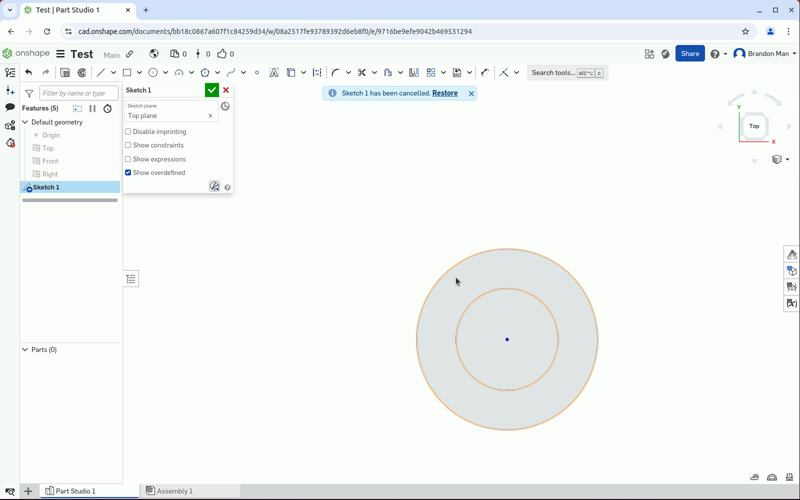
scroll(-6)
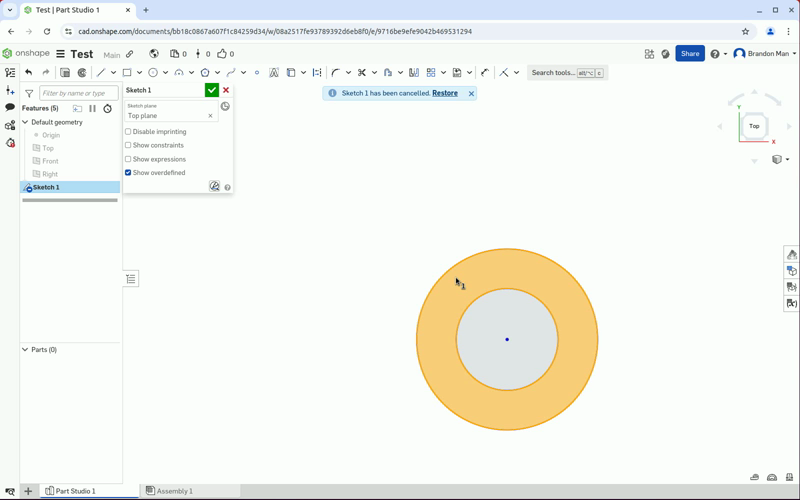
scroll(-6)
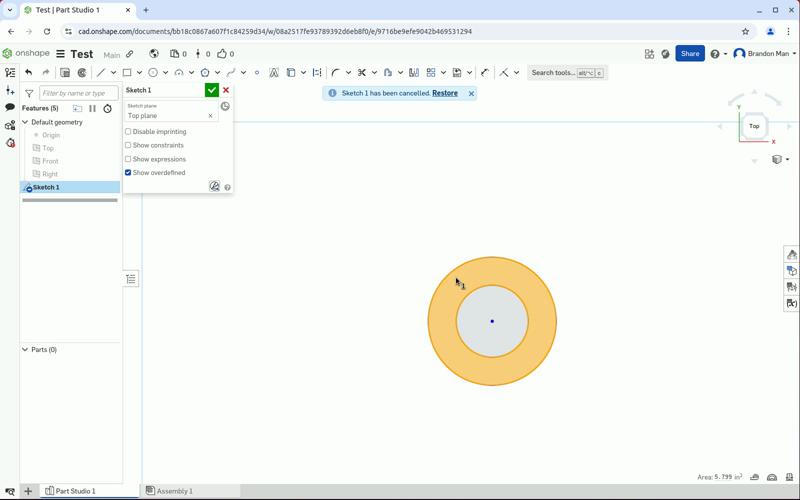
scroll(-6)
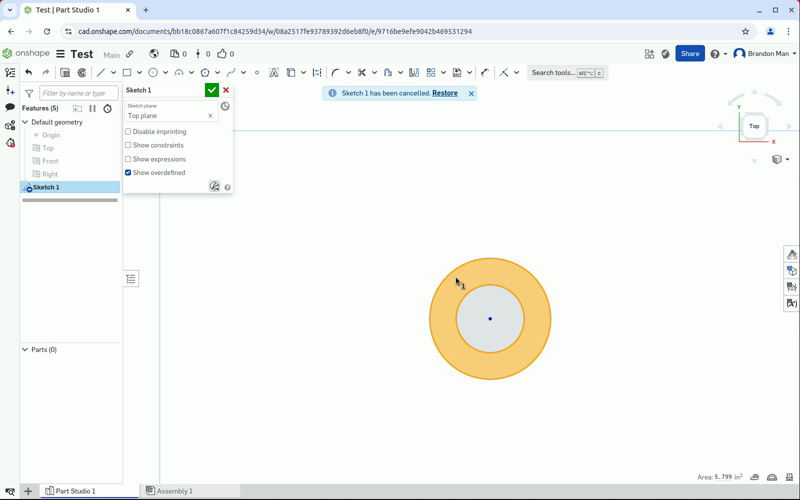
scroll(-6)
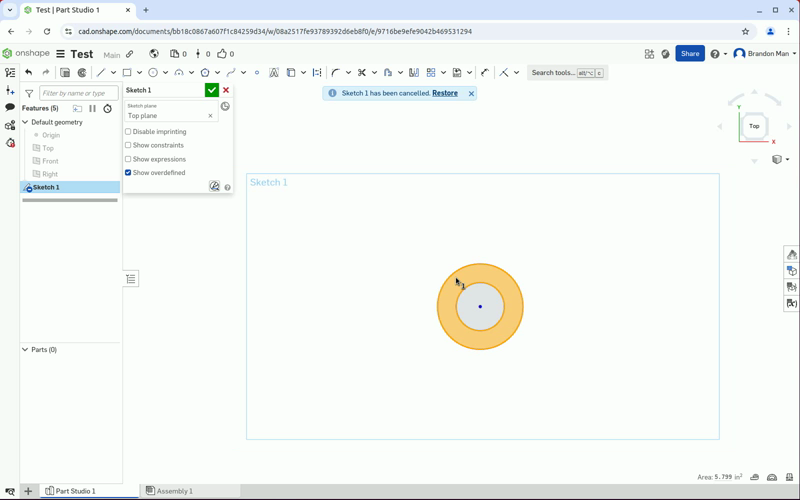
scroll(-6)
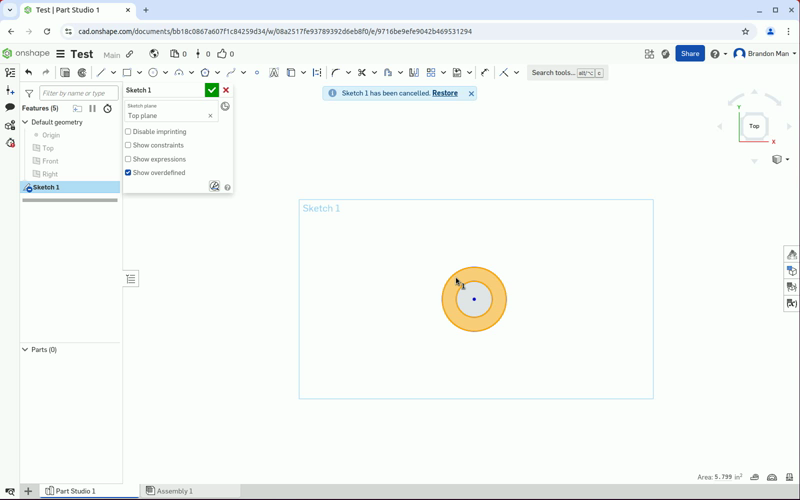
scroll(-6)
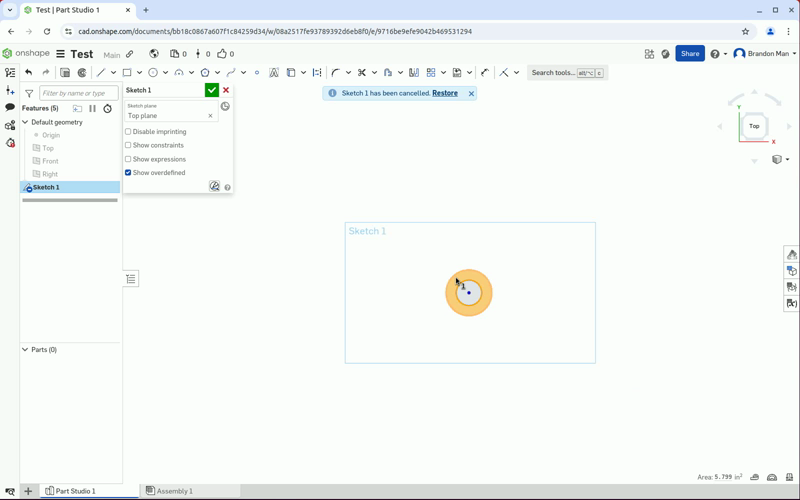
scroll(-6)
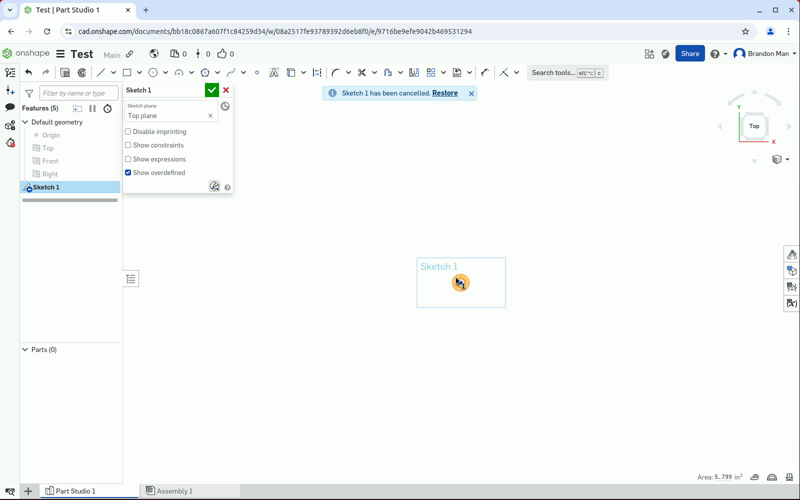
mouse_move(73, 352)
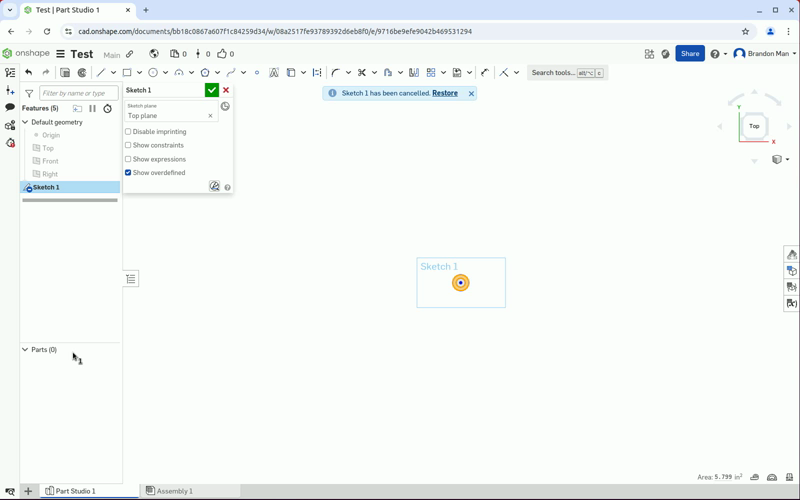
key(shift+y)
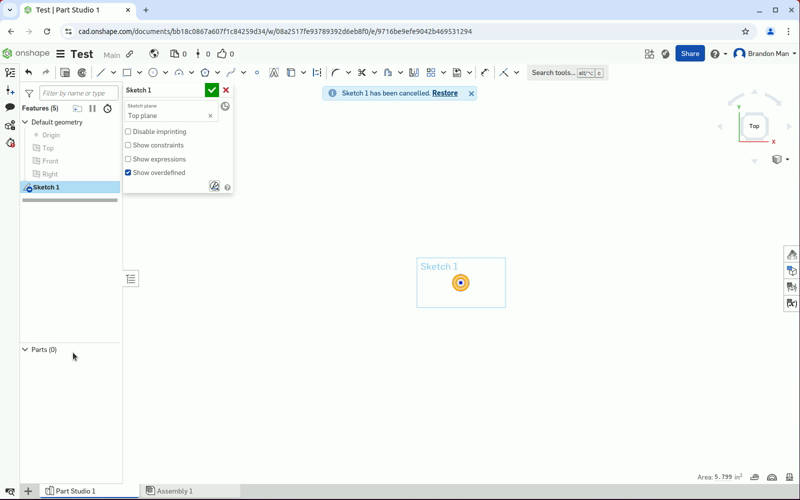
key(shift+e)
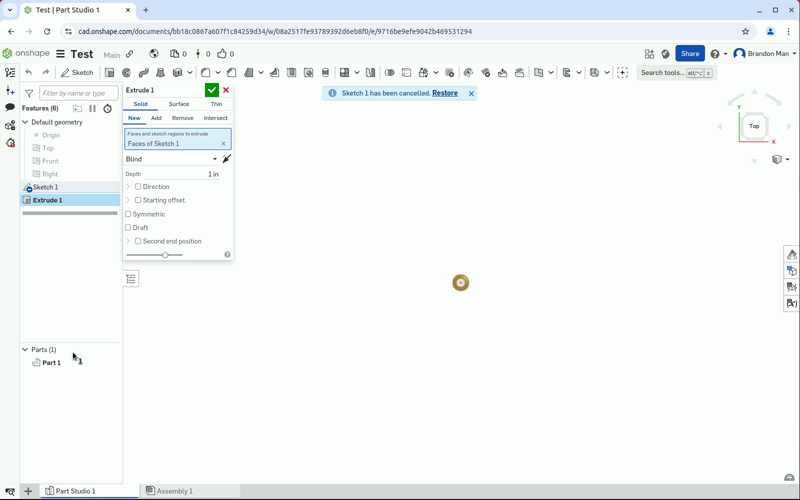
mouse_move(143, 106)
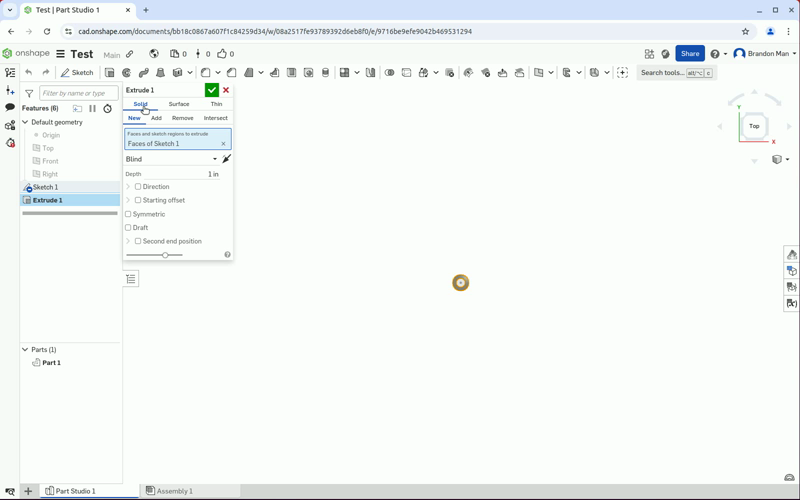
click(143, 106)
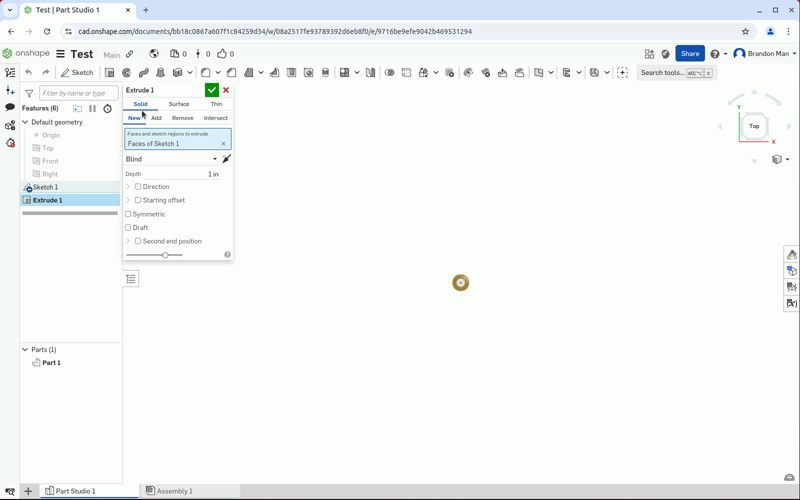
mouse_move(137, 120)
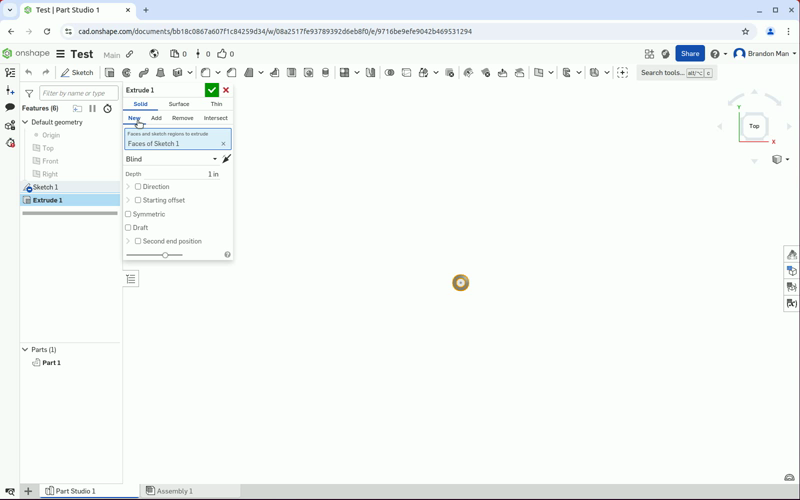
click(137, 120)
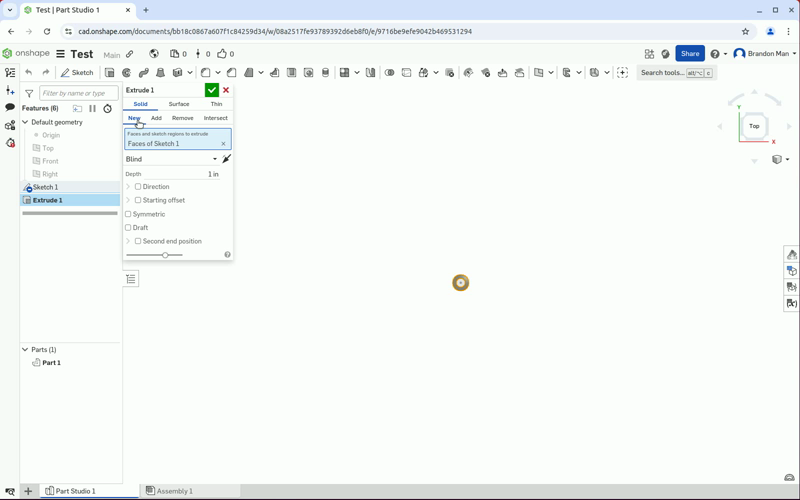
key(tab, 4)
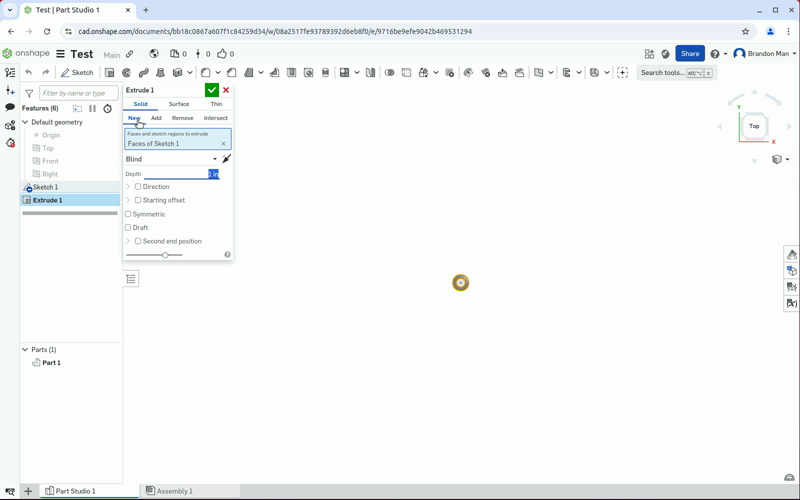
text(23.108)
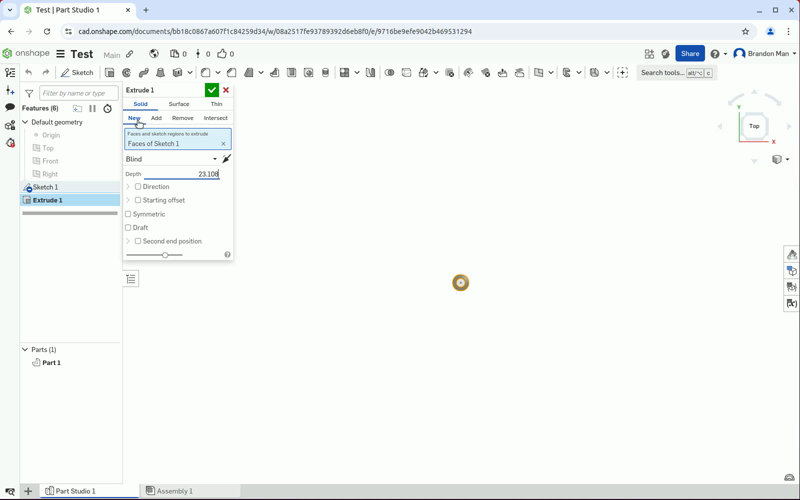
key(enter)
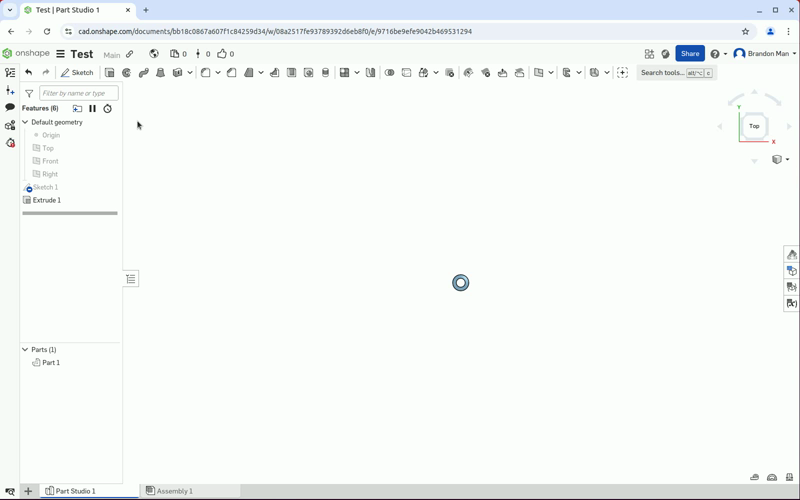
key(shift+h)
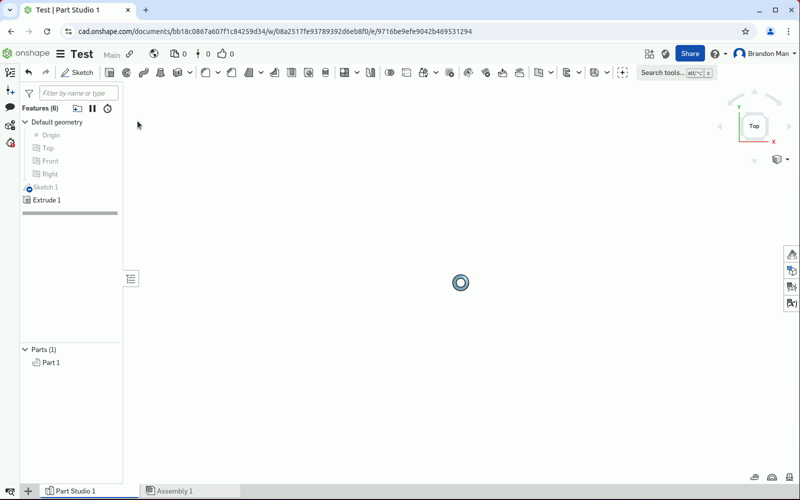
key(shift+h)
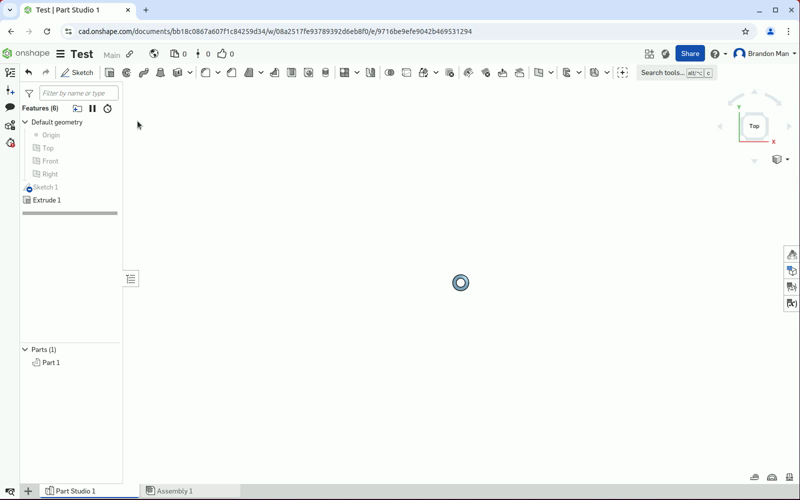
mouse_move(73, 189)
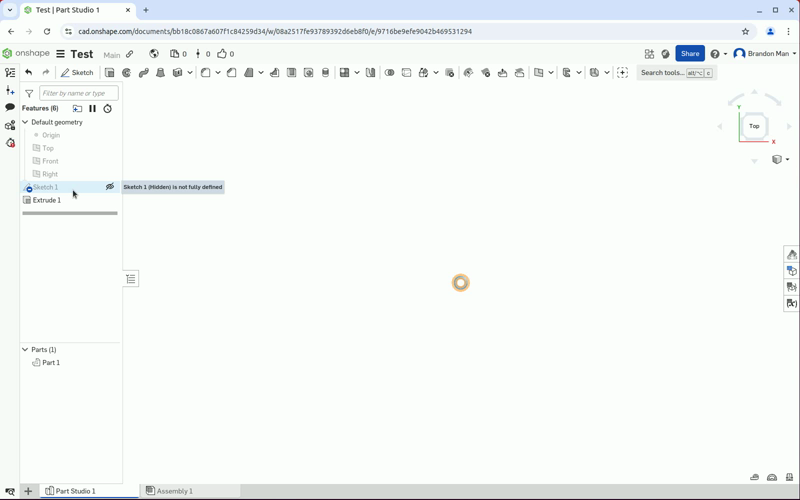
click(73, 189)
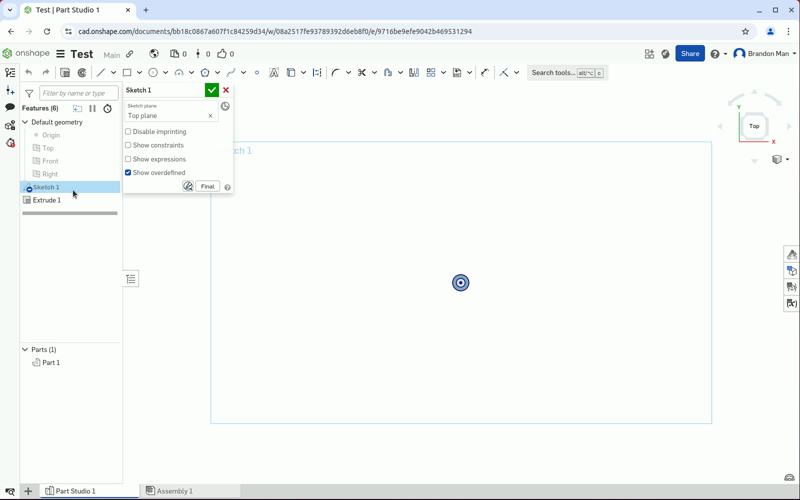
mouse_move(229, 92)
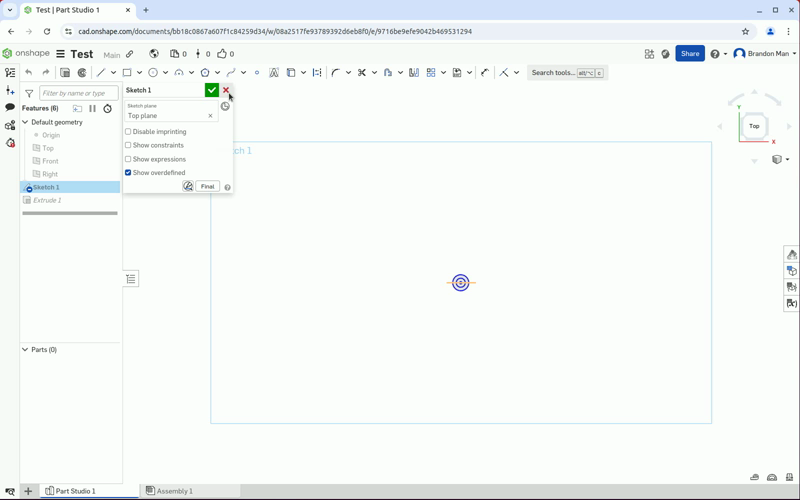
click(229, 92)
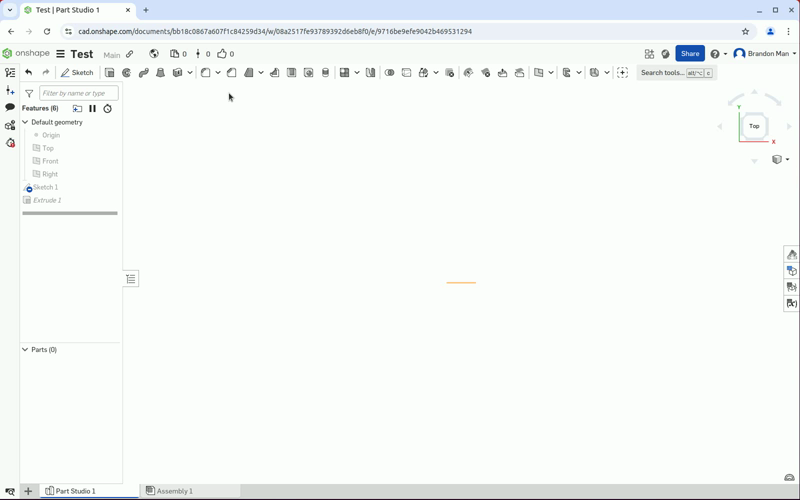
mouse_move(73, 352)
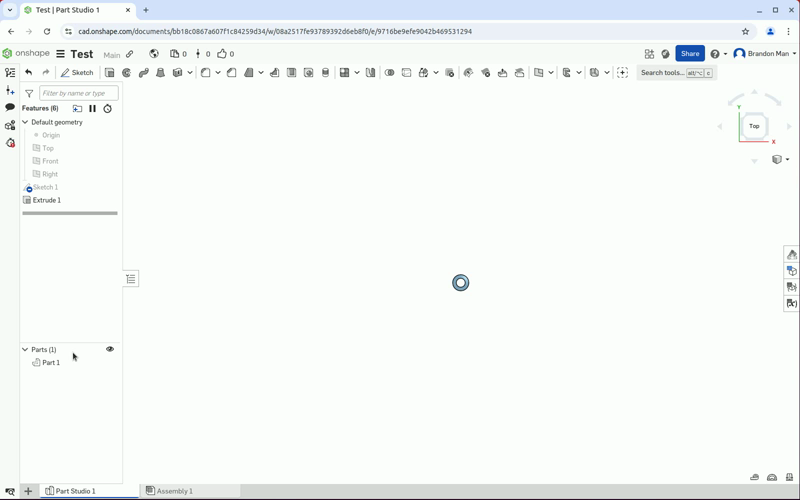
key(y)
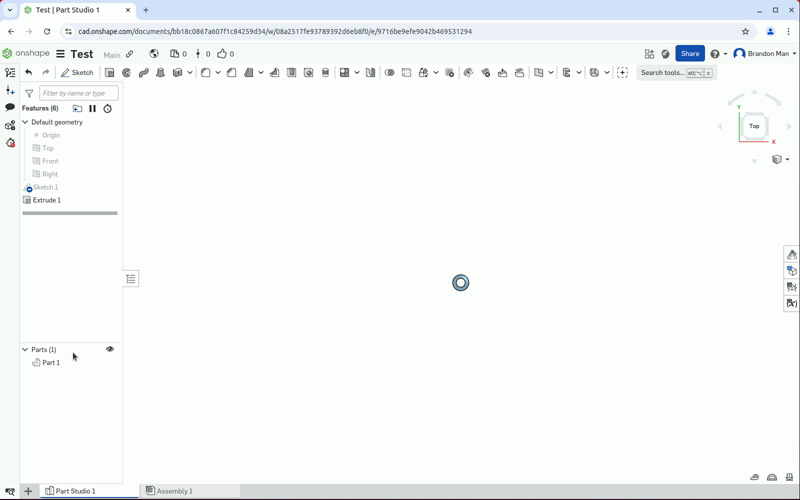
key(shift+p)
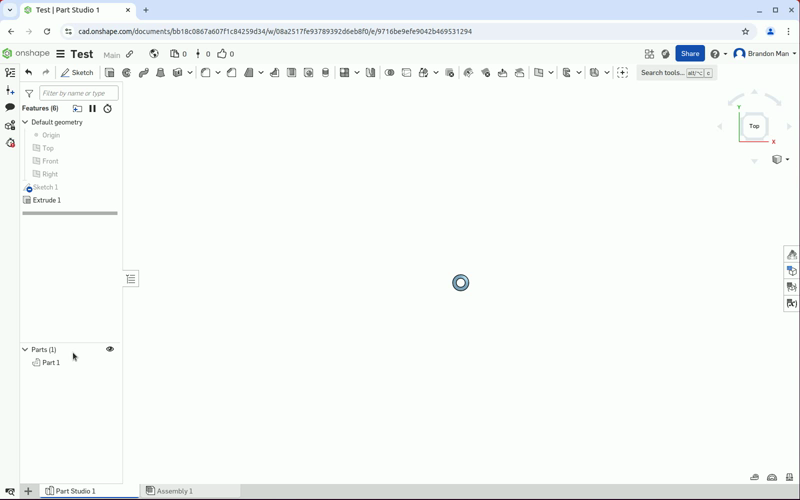
key(space)
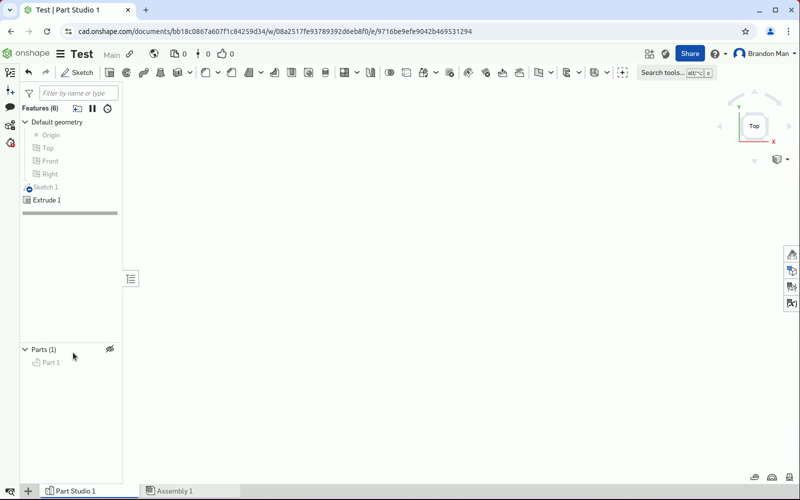
key_down(shift)
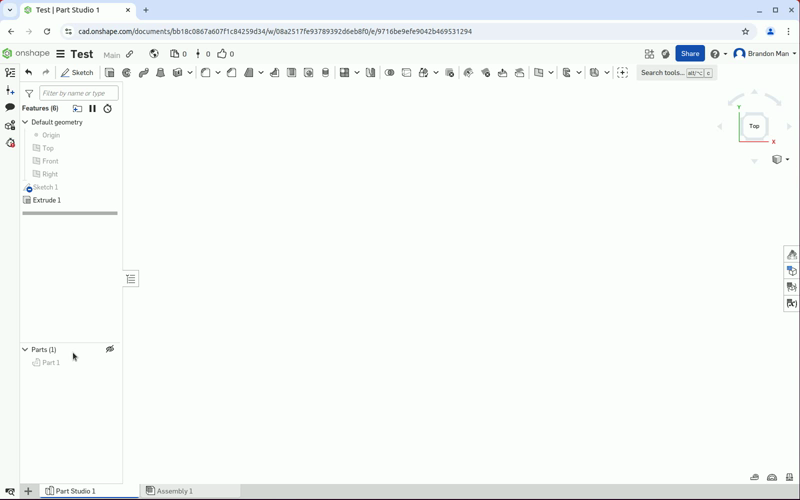
key(up)
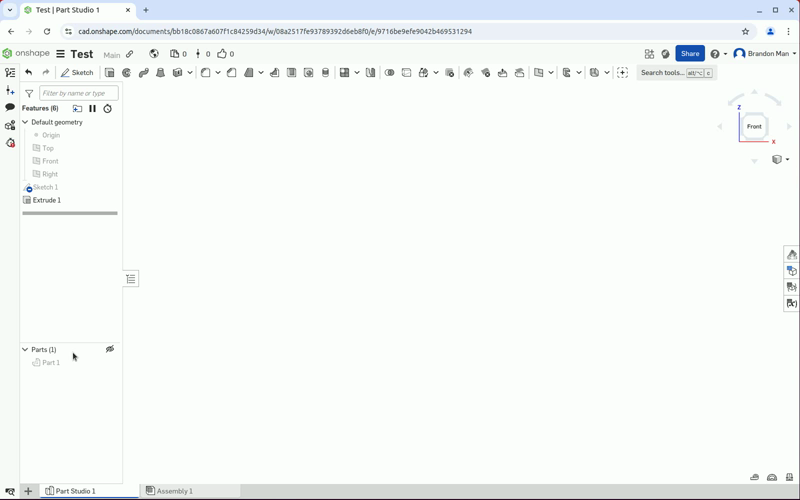
key_up(shift)
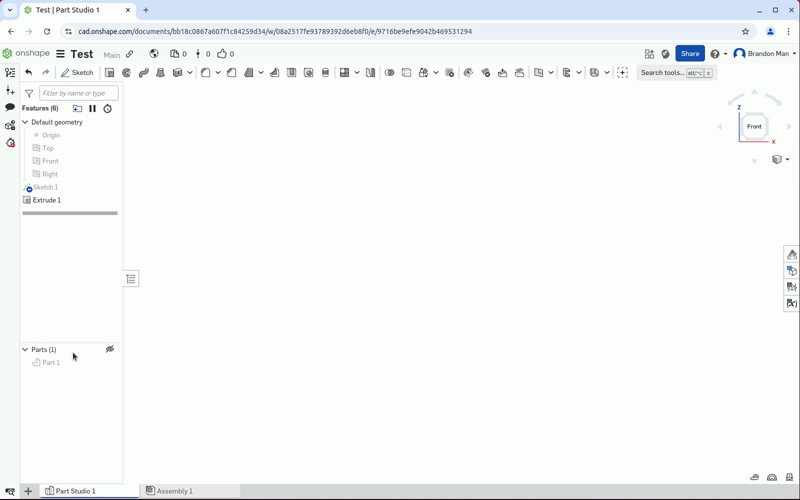
mouse_move(73, 352)
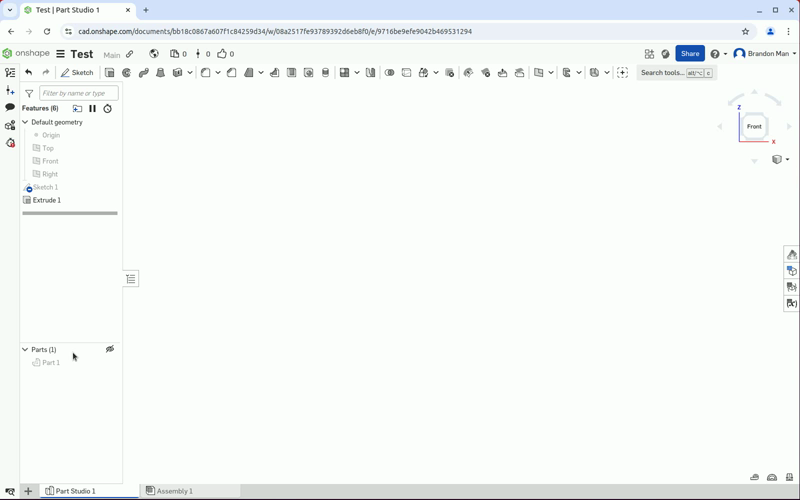
key(shift+y)
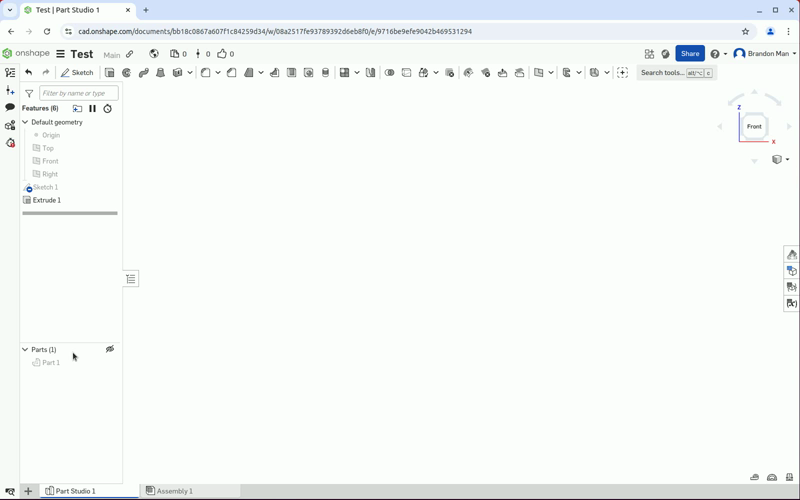
key(shift+s)
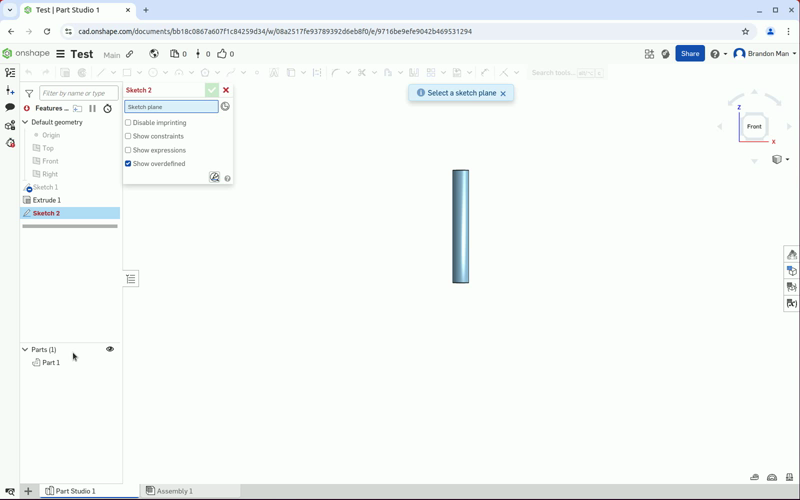
mouse_move(73, 163)
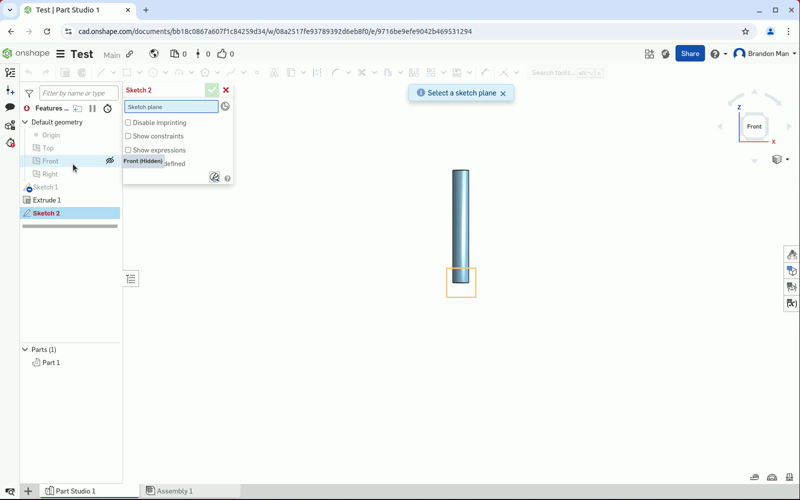
click(73, 163)
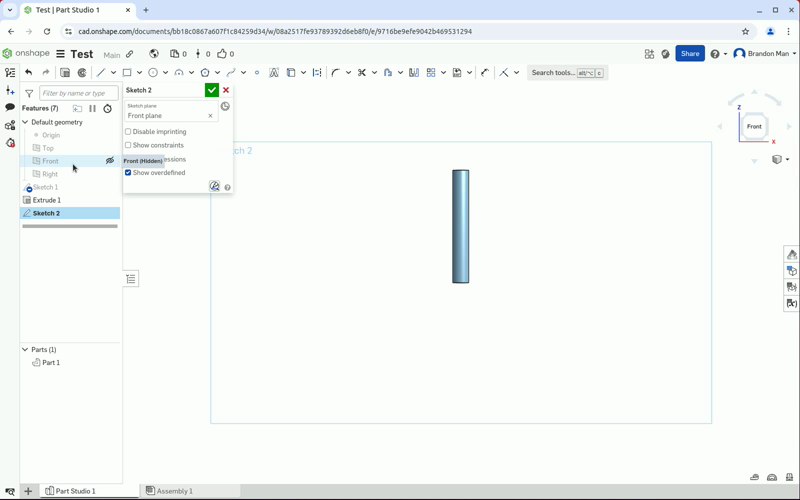
mouse_move(73, 352)
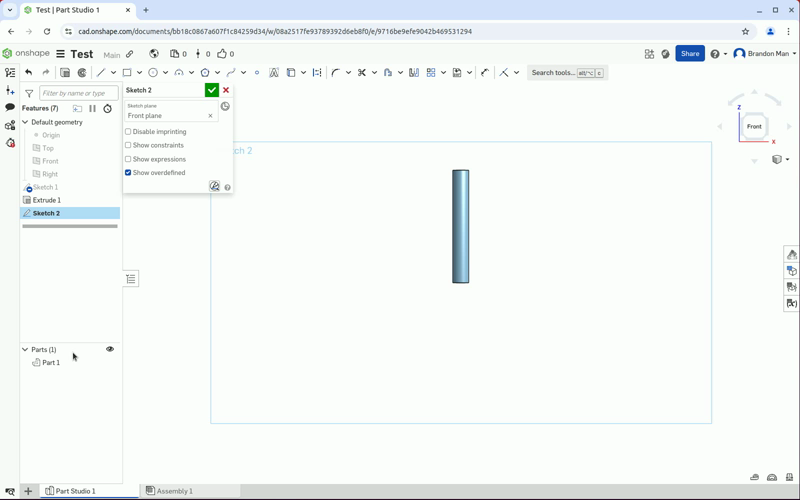
key(y)
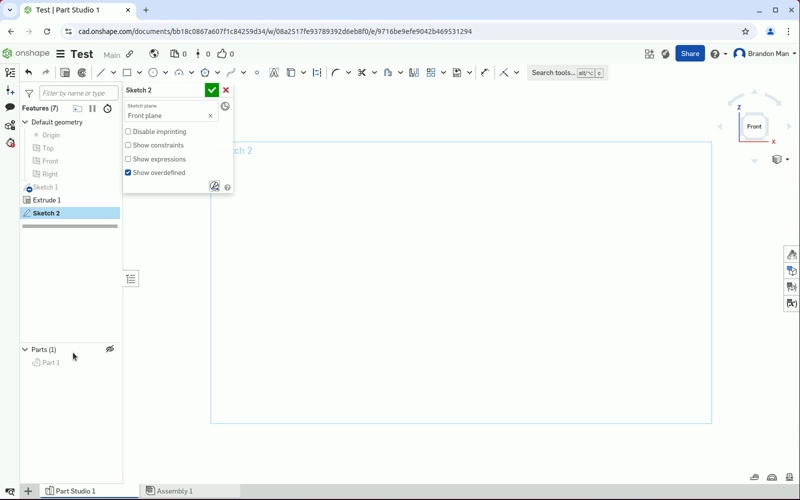
key(l)
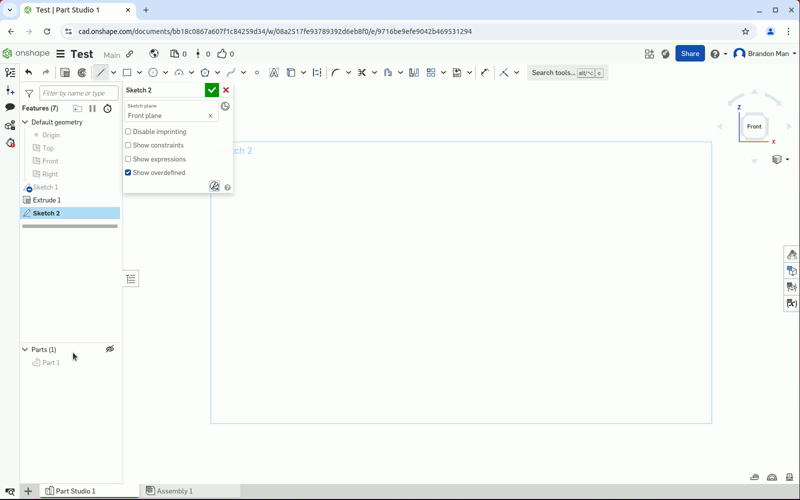
key_down(shift)
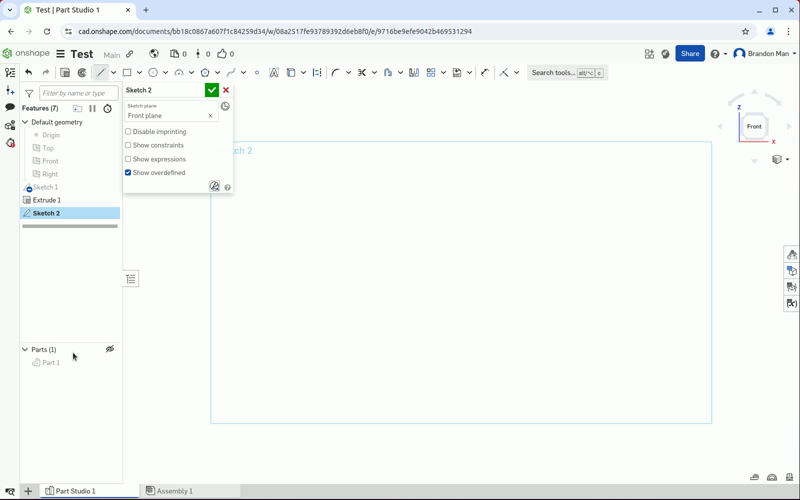
mouse_move(458, 182)
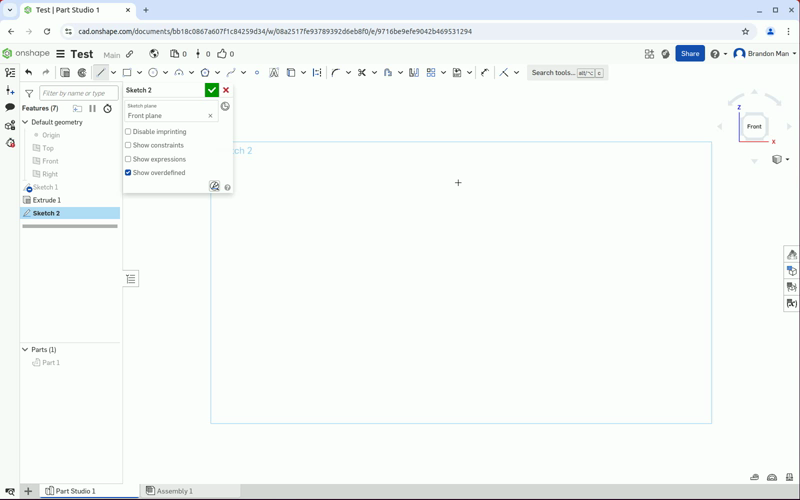
click(458, 182)
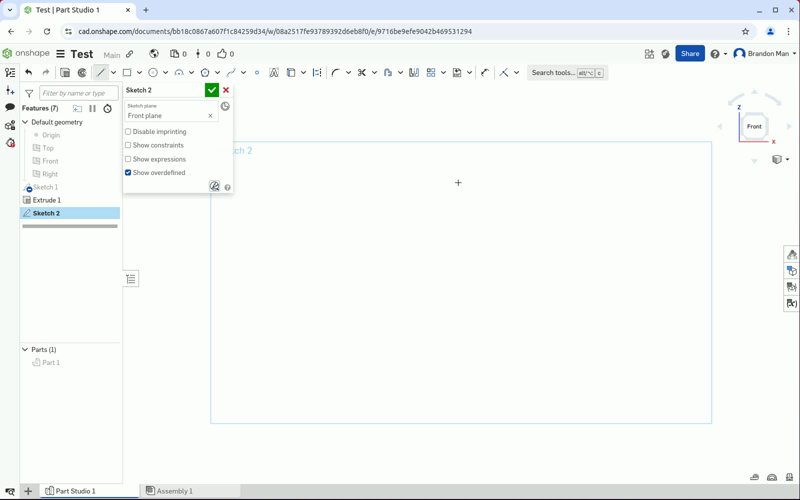
key_up(shift)
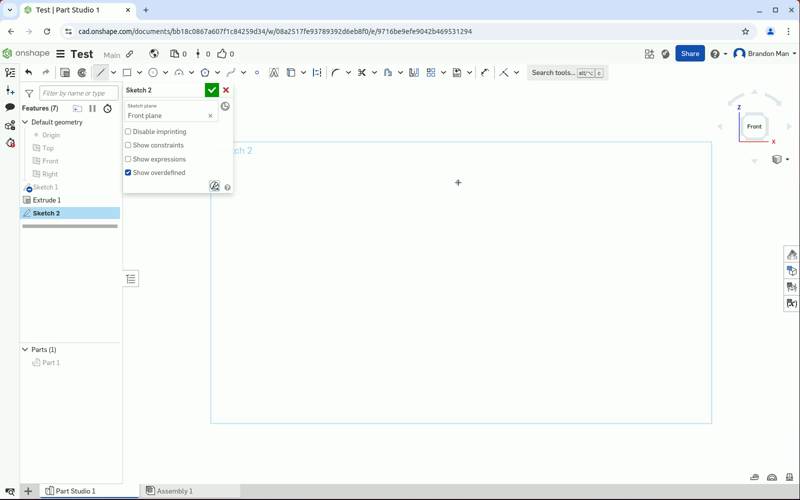
key_down(shift)
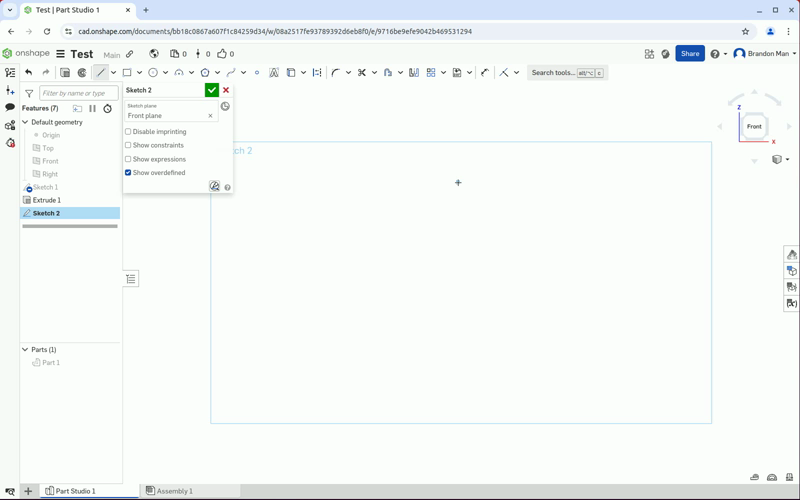
mouse_move(488, 182)
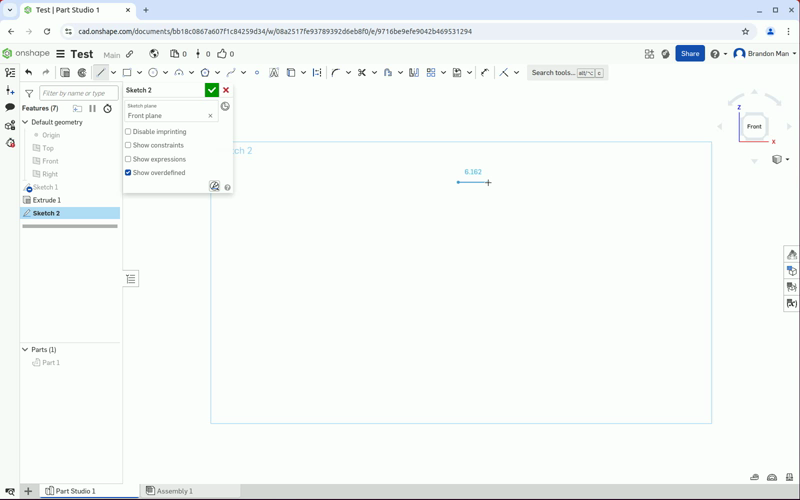
mouse_move(463, 182)
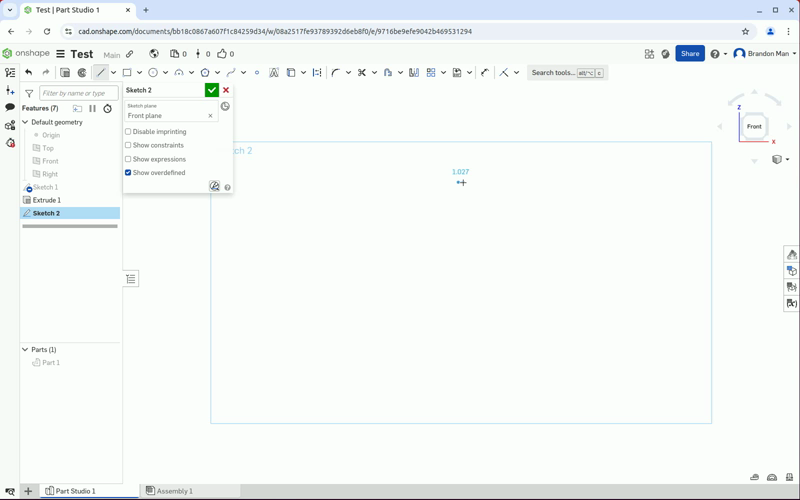
scroll(6)
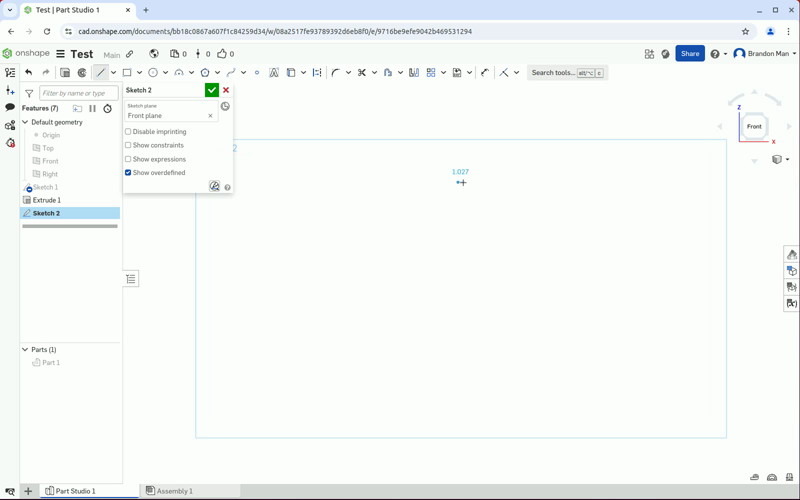
scroll(6)
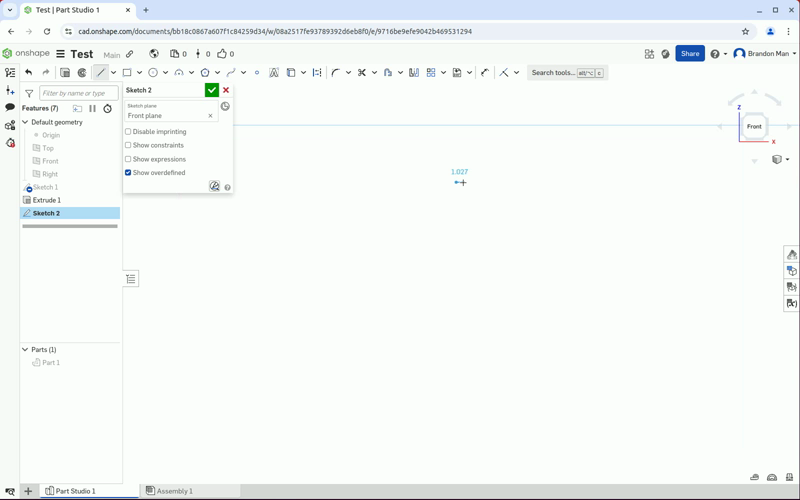
scroll(6)
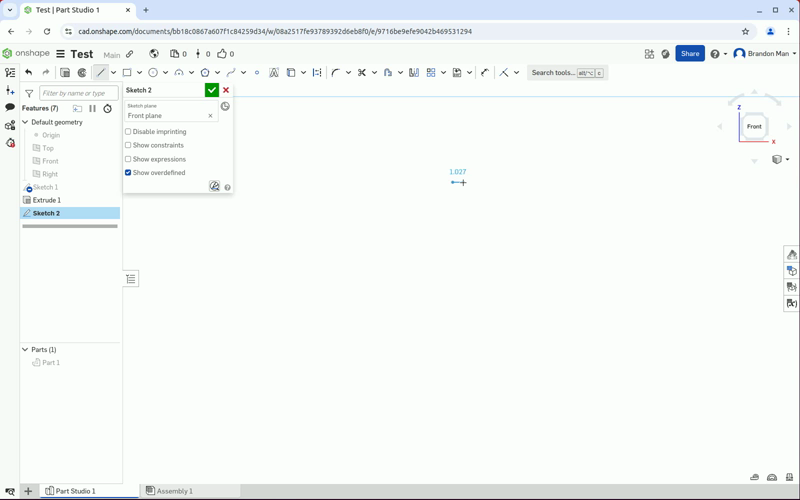
scroll(6)
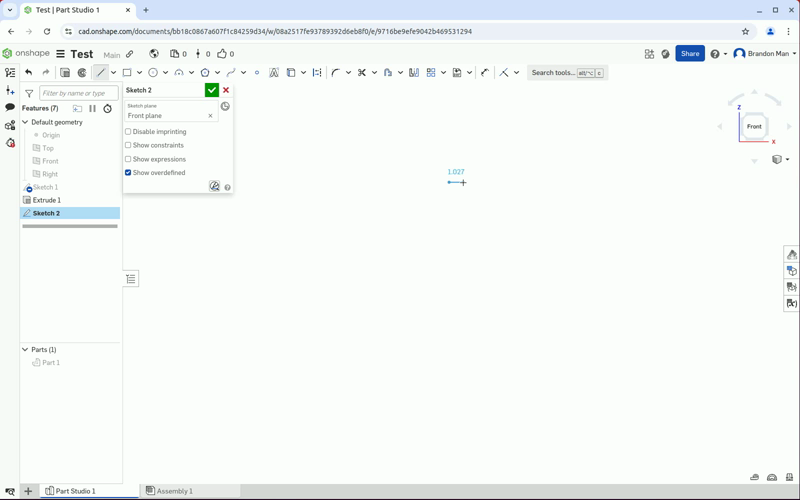
scroll(6)
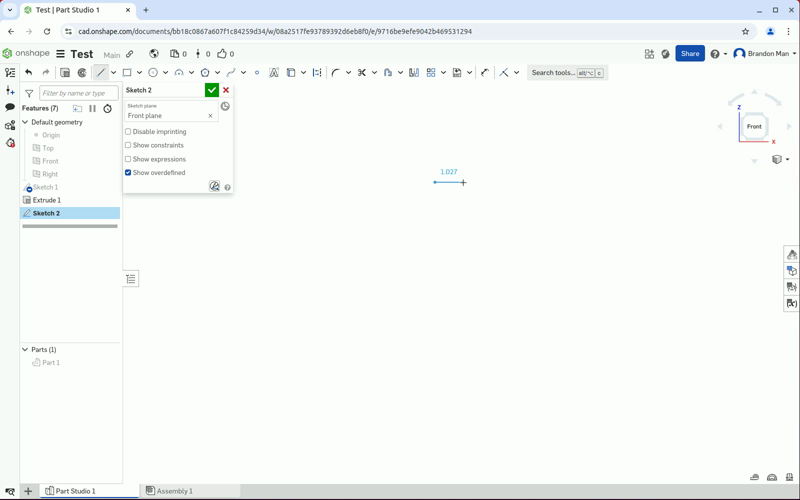
scroll(6)
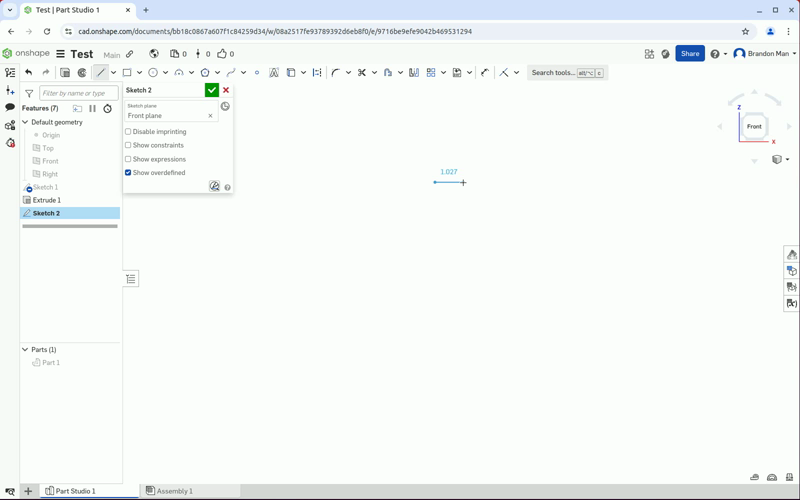
scroll(6)
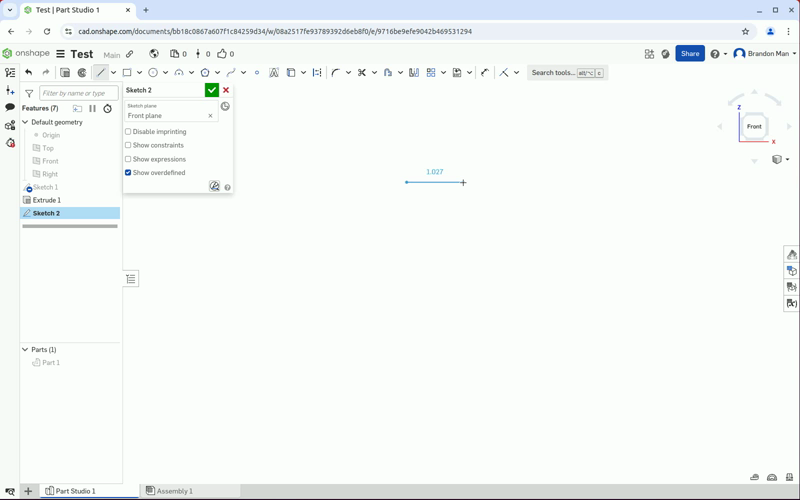
click(463, 182)
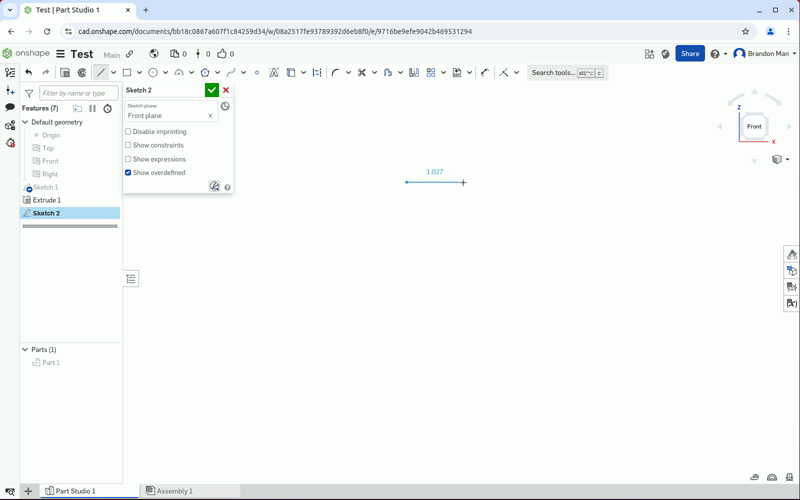
scroll(-6)
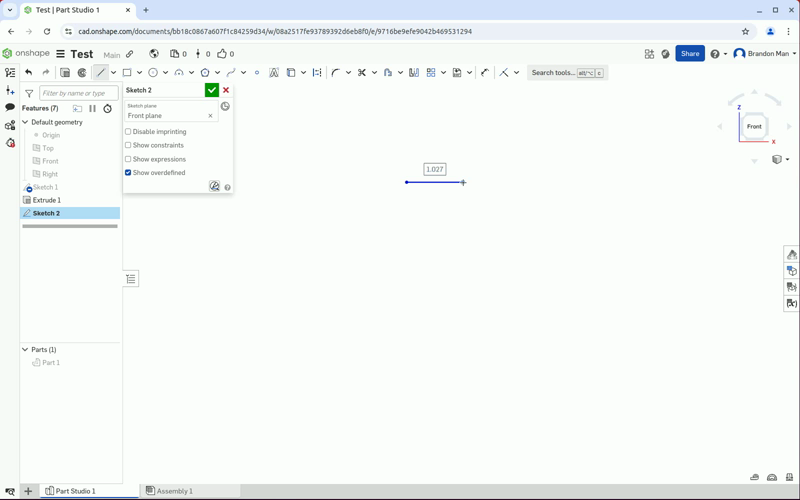
scroll(-6)
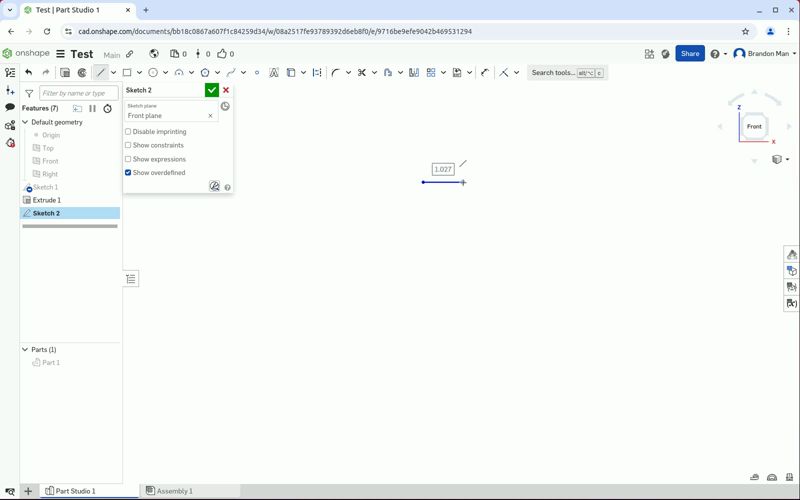
scroll(-6)
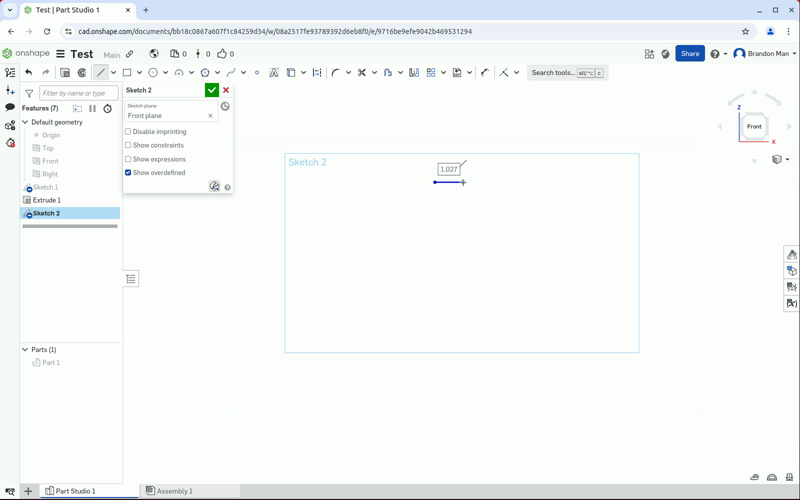
scroll(-6)
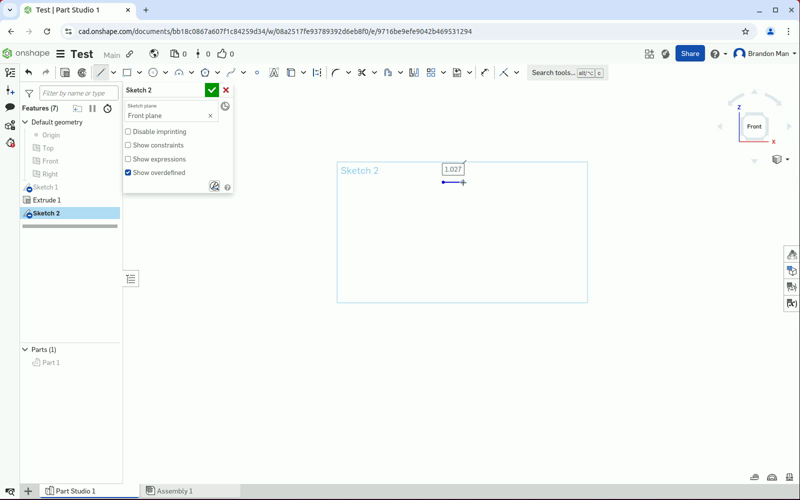
scroll(-6)
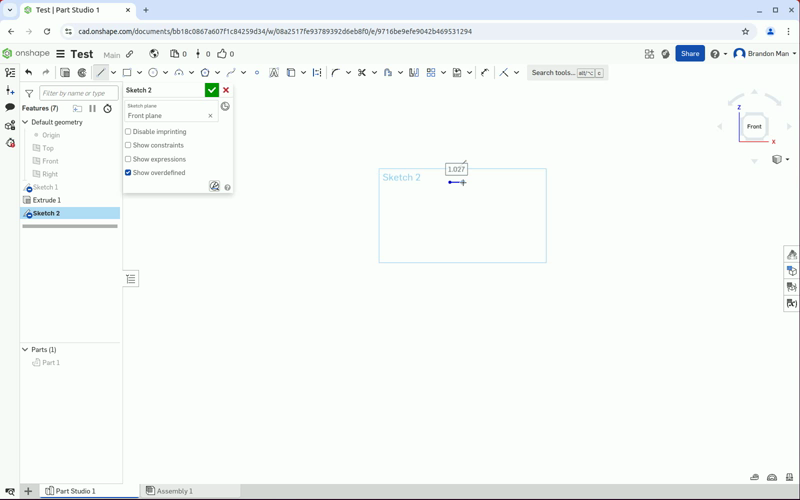
scroll(-6)
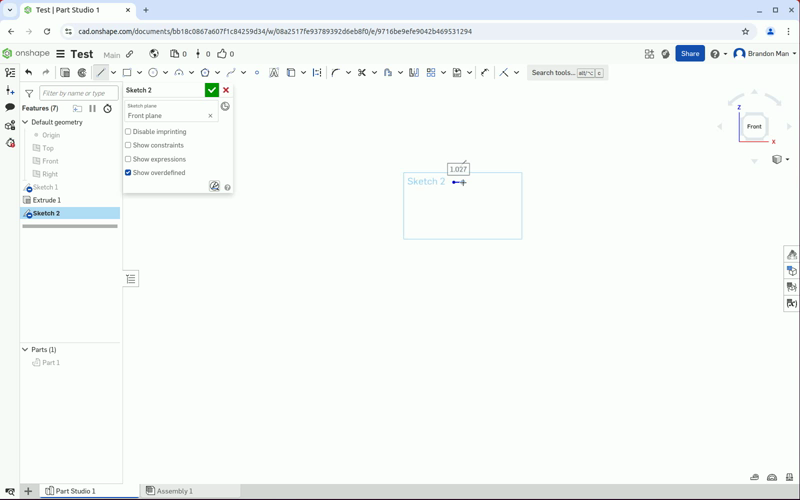
scroll(-6)
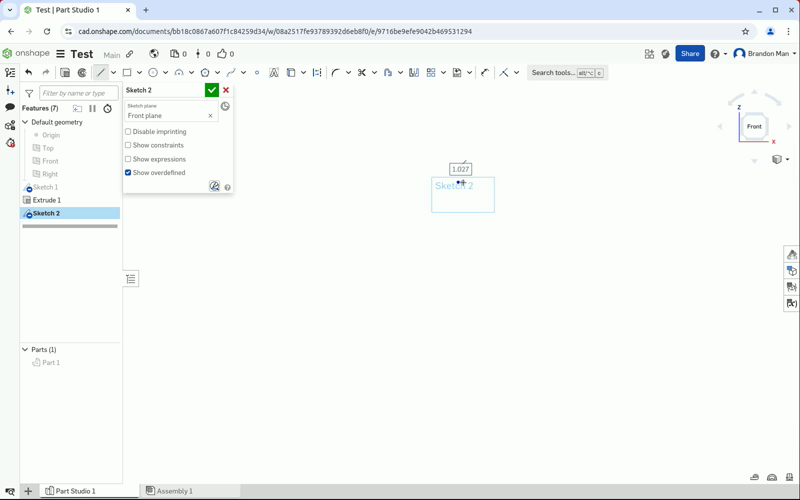
key_up(shift)
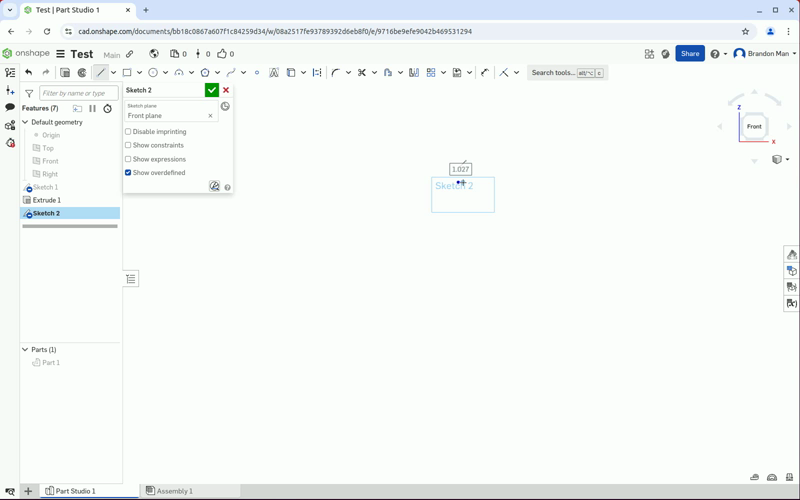
key_down(shift)
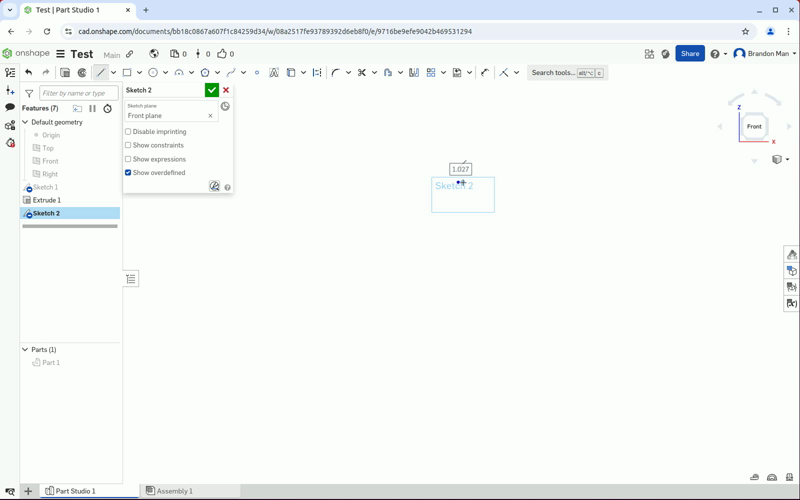
mouse_move(493, 182)
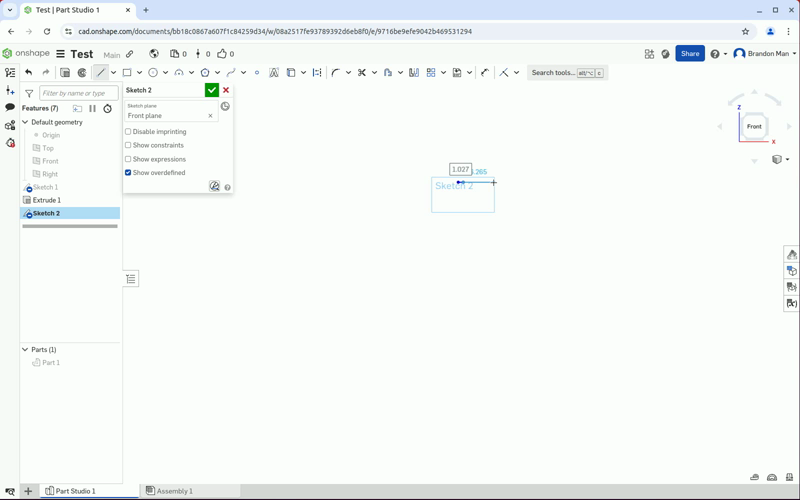
mouse_move(463, 169)
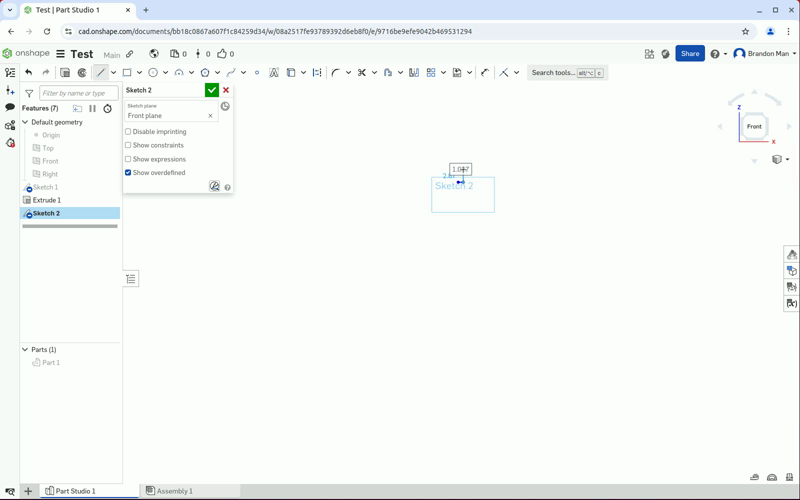
click(463, 169)
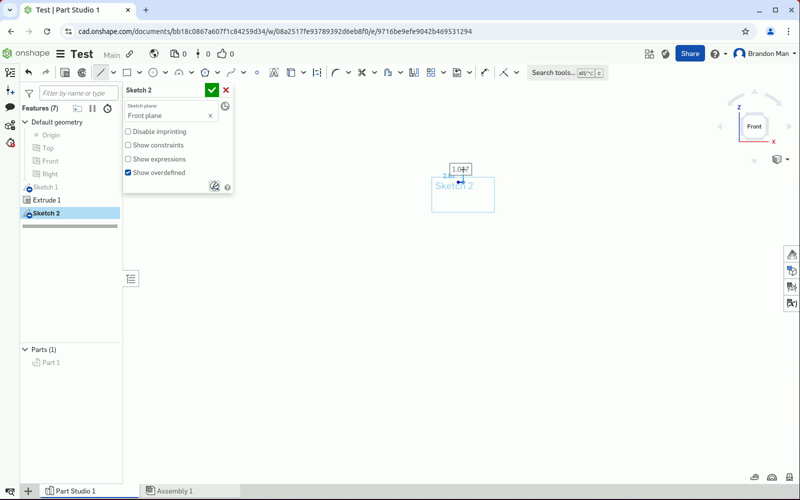
key_up(shift)
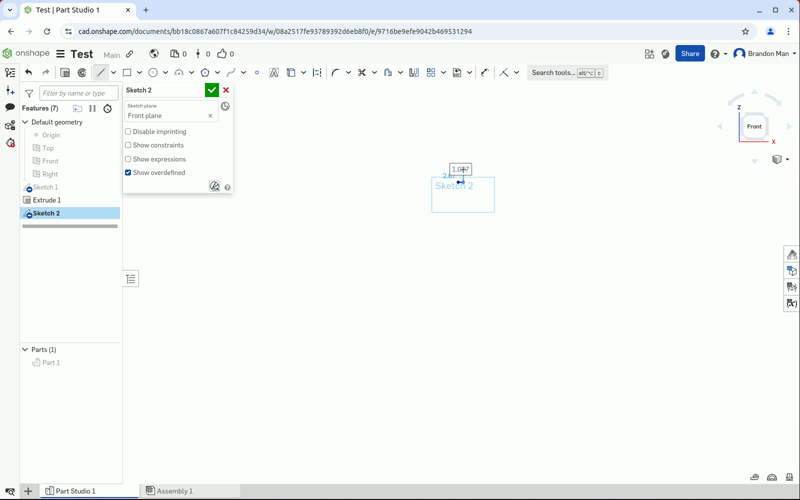
key_down(shift)
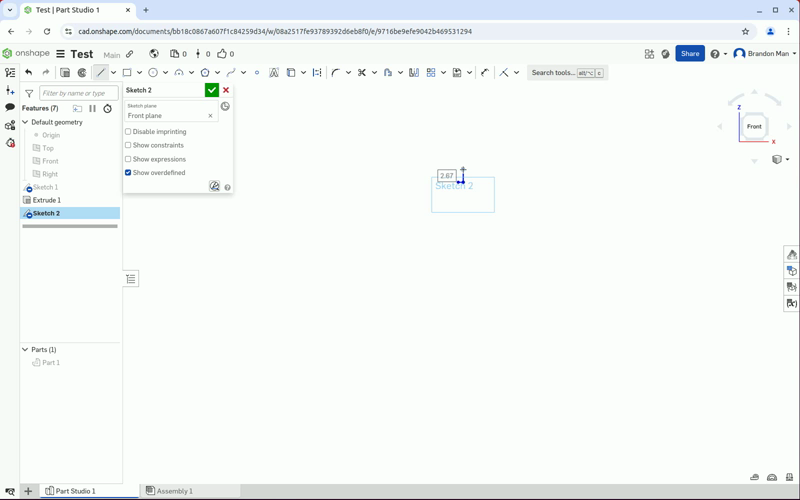
mouse_move(493, 169)
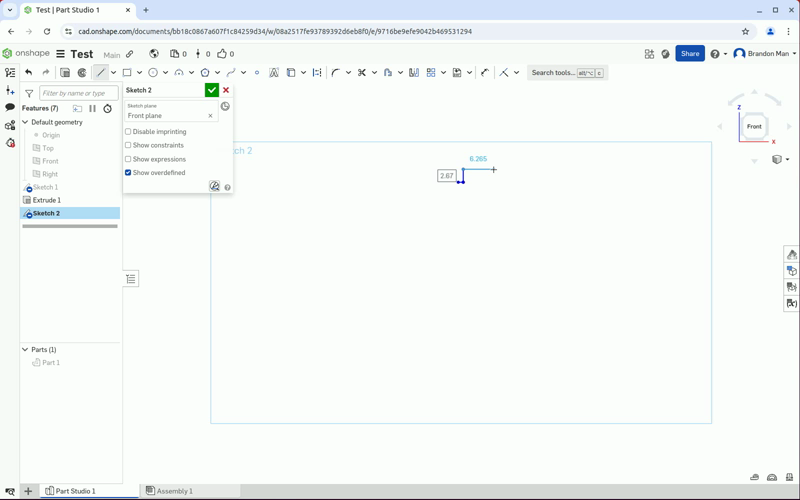
mouse_move(458, 169)
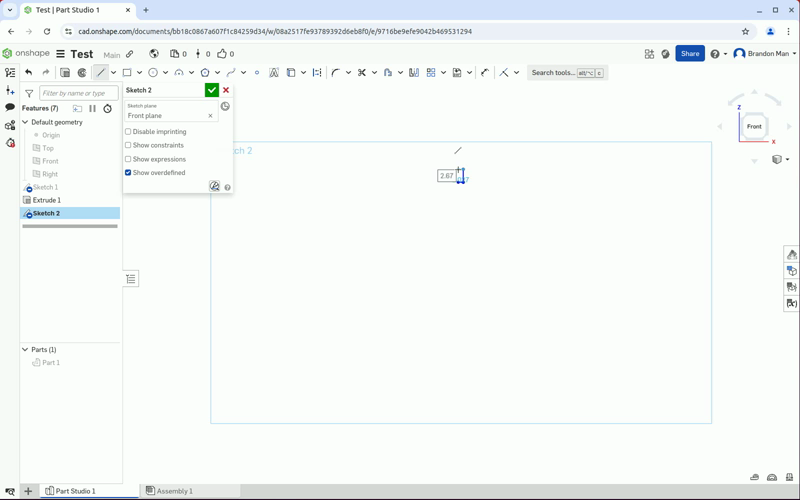
scroll(6)
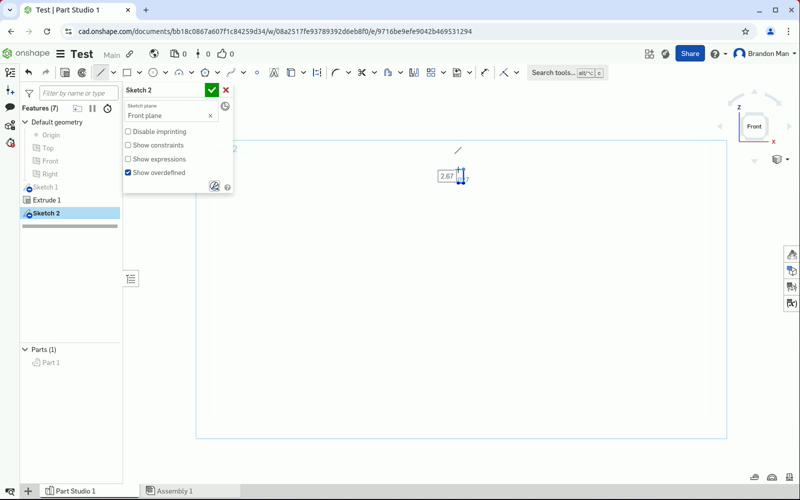
scroll(6)
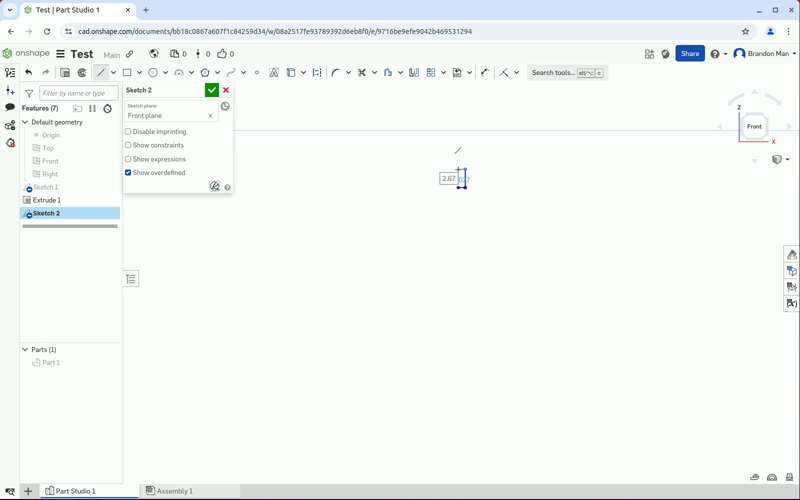
scroll(6)
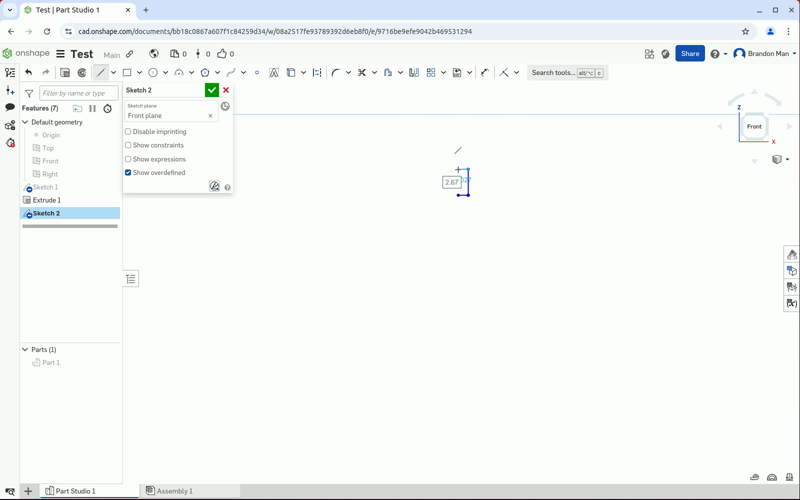
scroll(6)
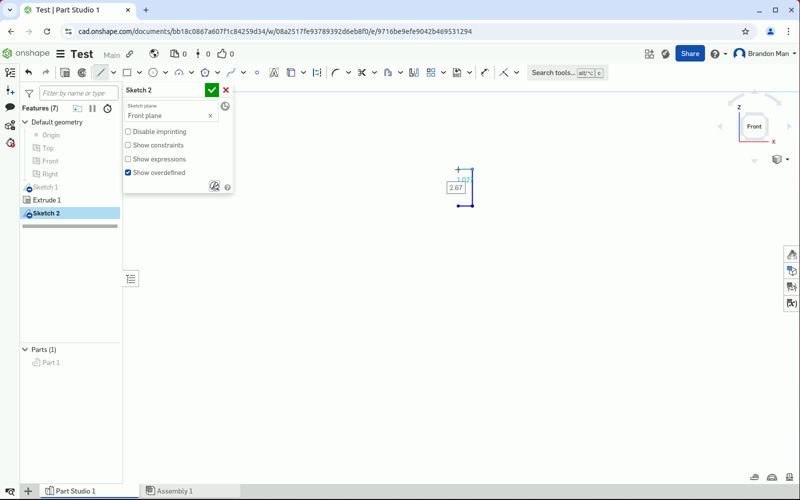
scroll(6)
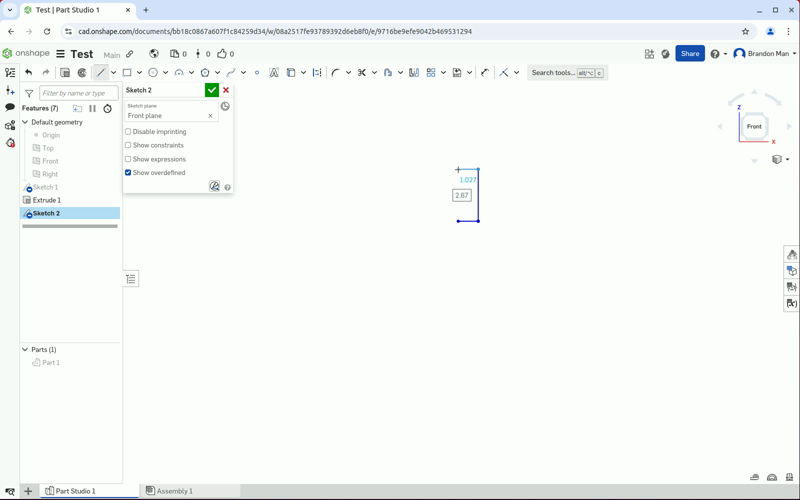
scroll(6)
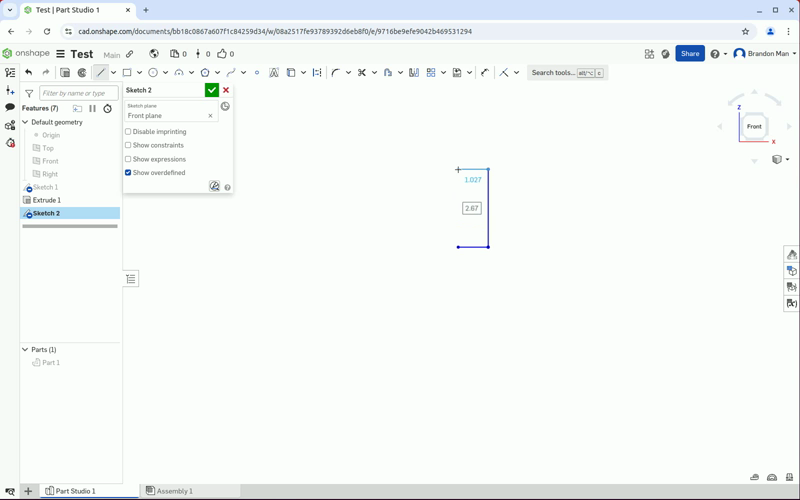
scroll(6)
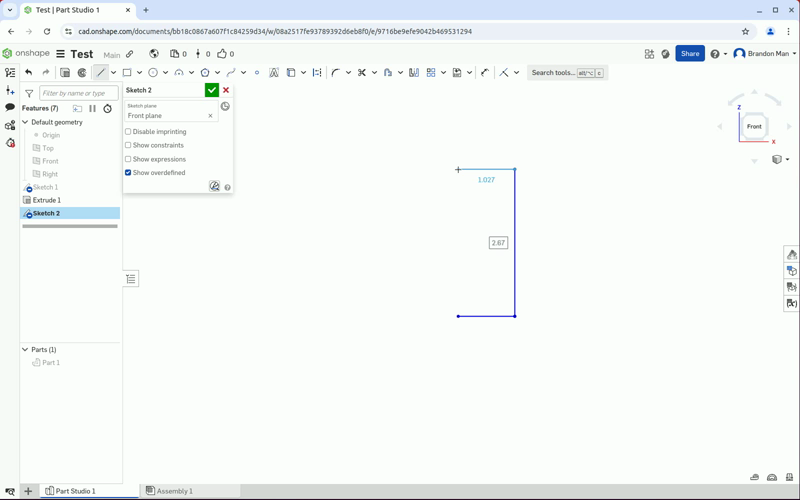
click(458, 169)
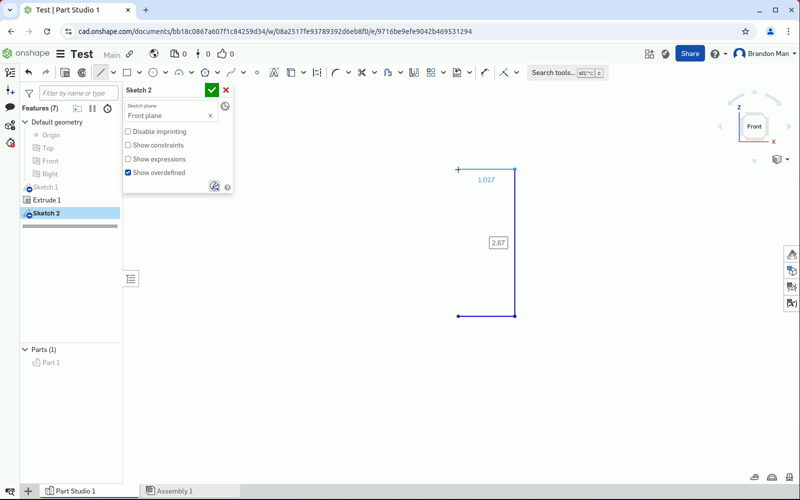
scroll(-6)
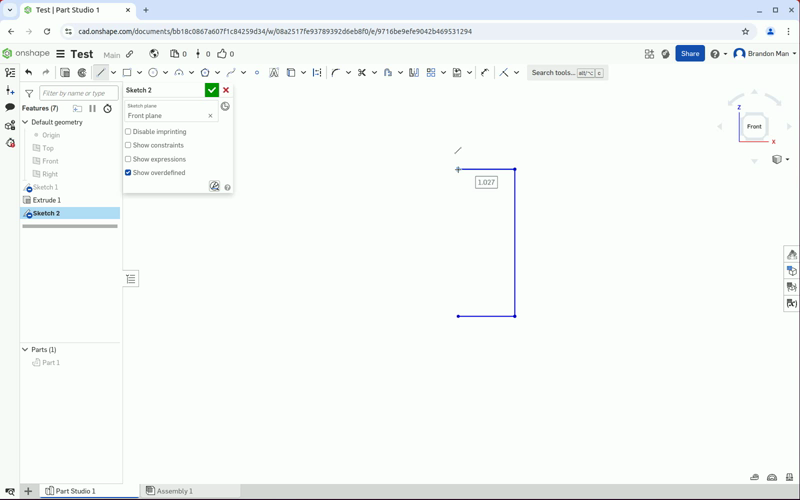
scroll(-6)
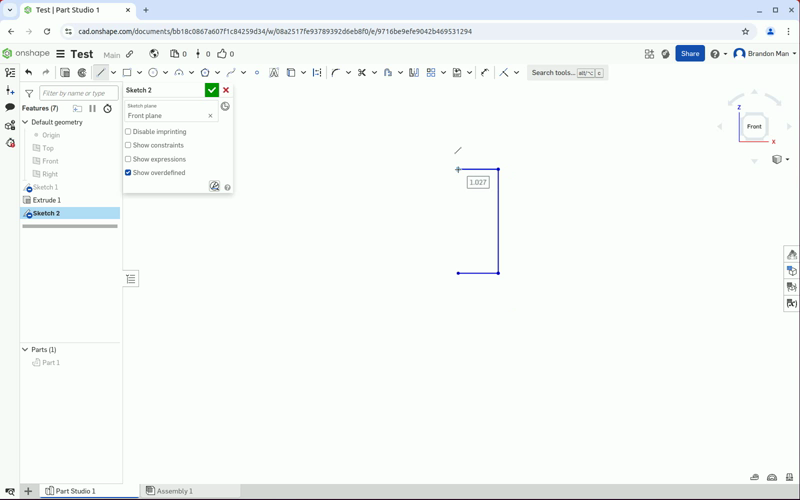
scroll(-6)
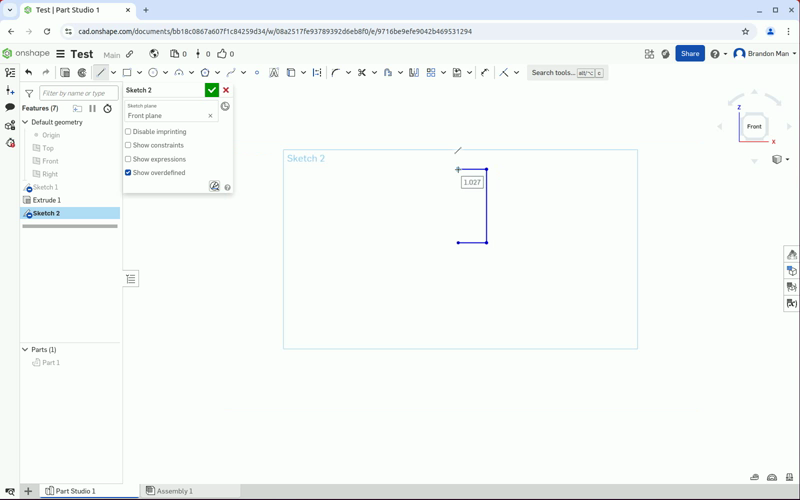
scroll(-6)
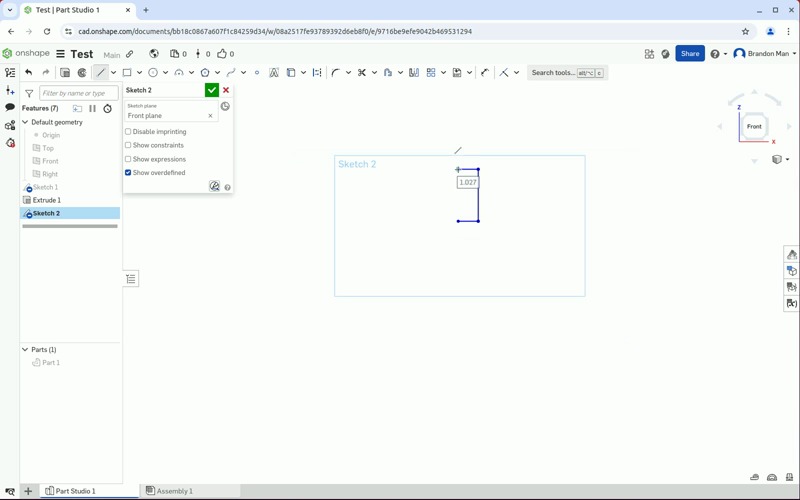
scroll(-6)
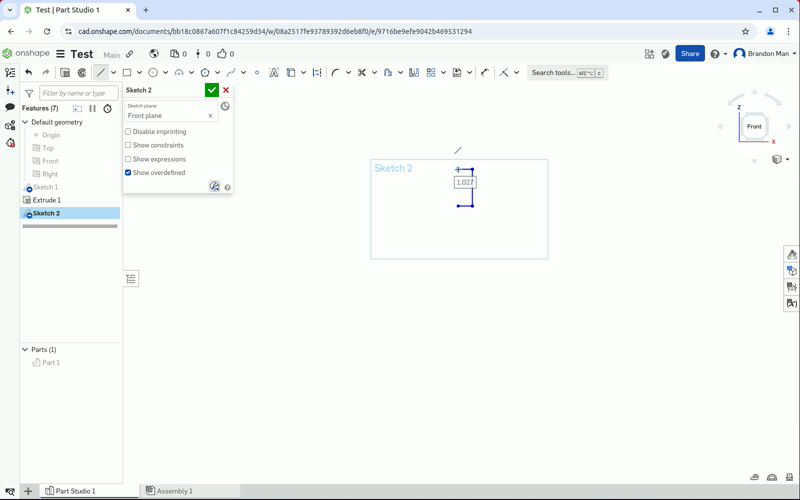
scroll(-6)
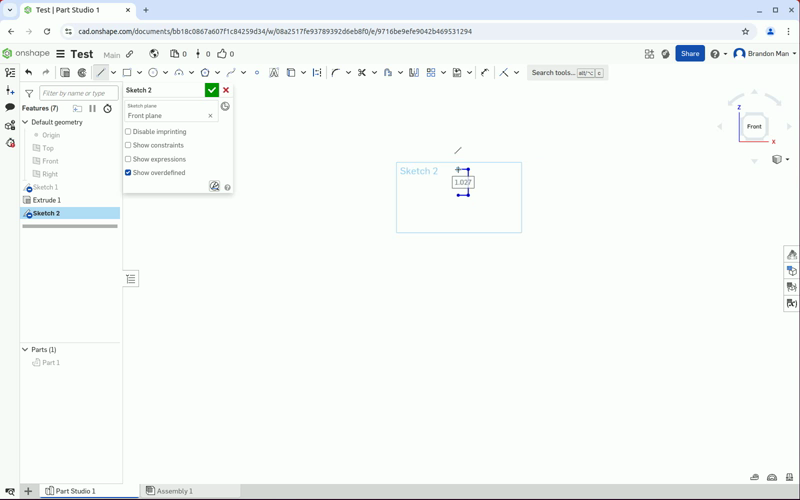
scroll(-6)
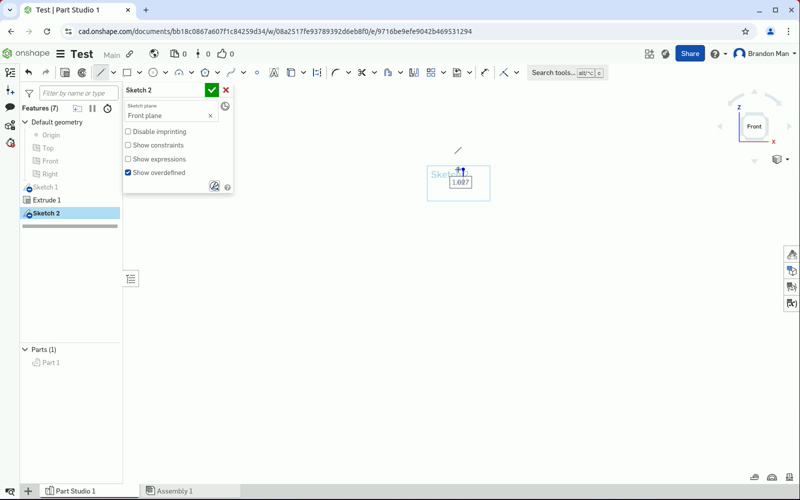
key_up(shift)
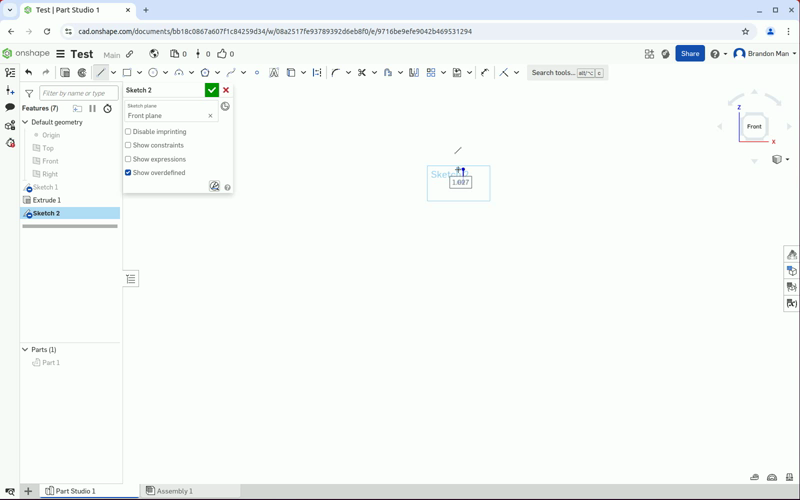
mouse_move(488, 169)
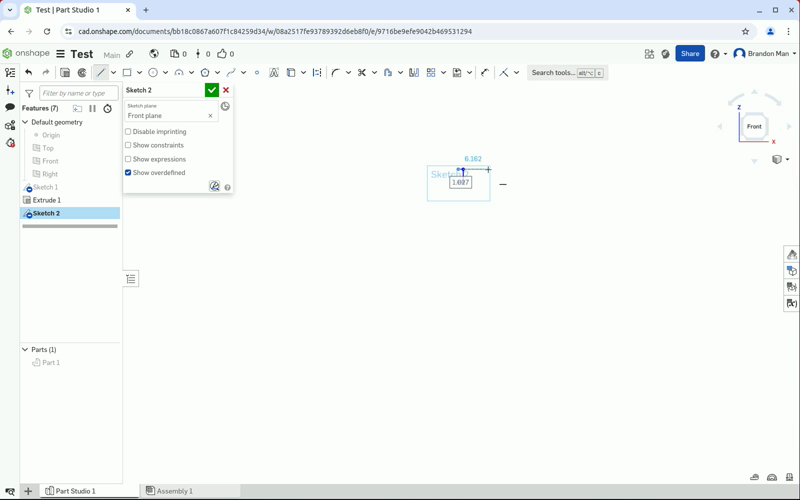
key_down(shift)
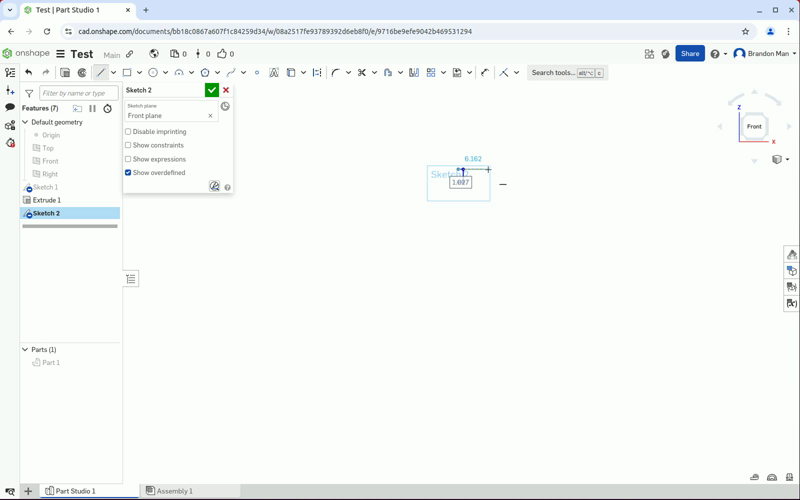
mouse_move(458, 182)
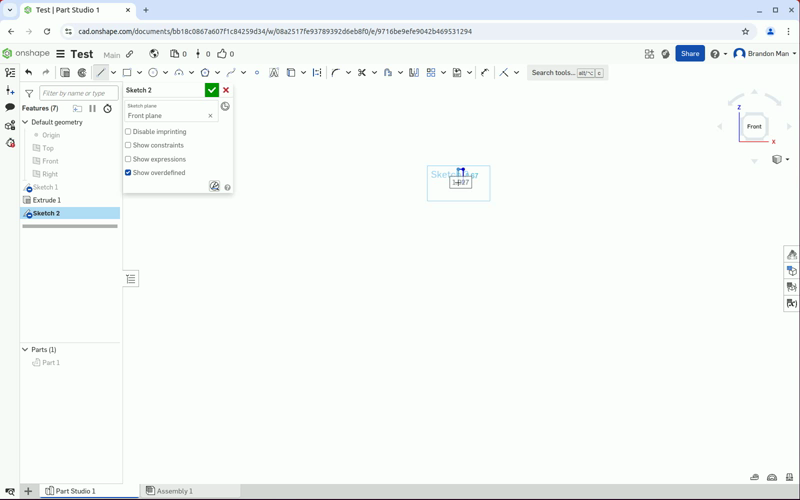
key_up(shift)
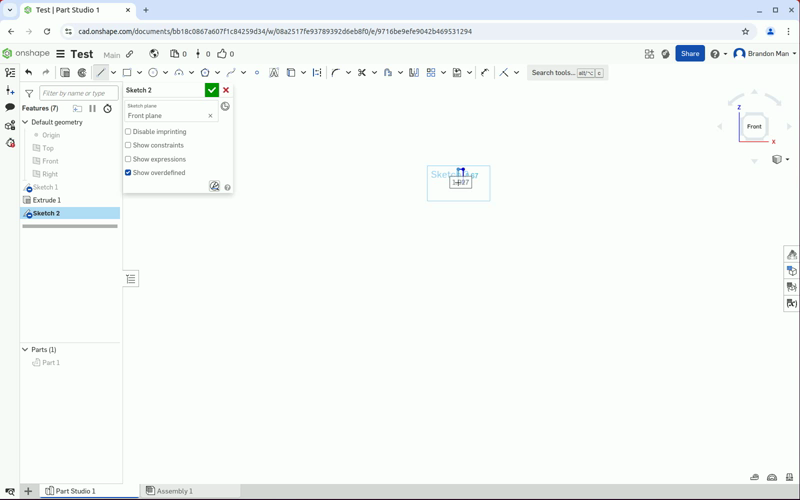
click(458, 182)
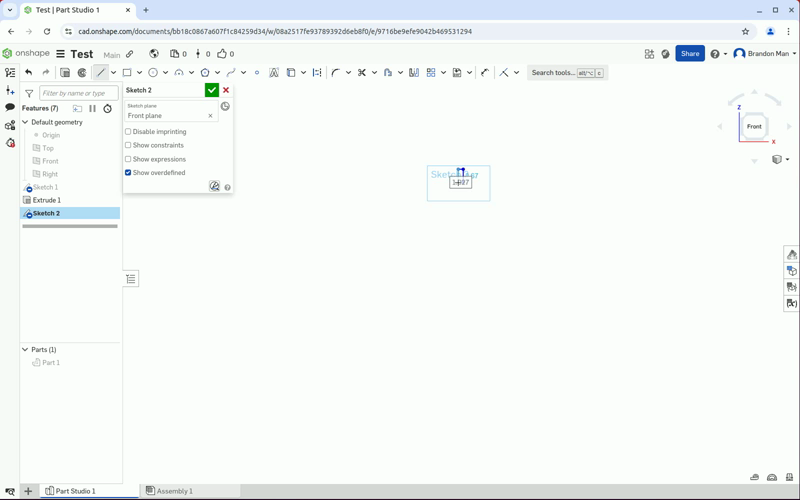
key(esc)
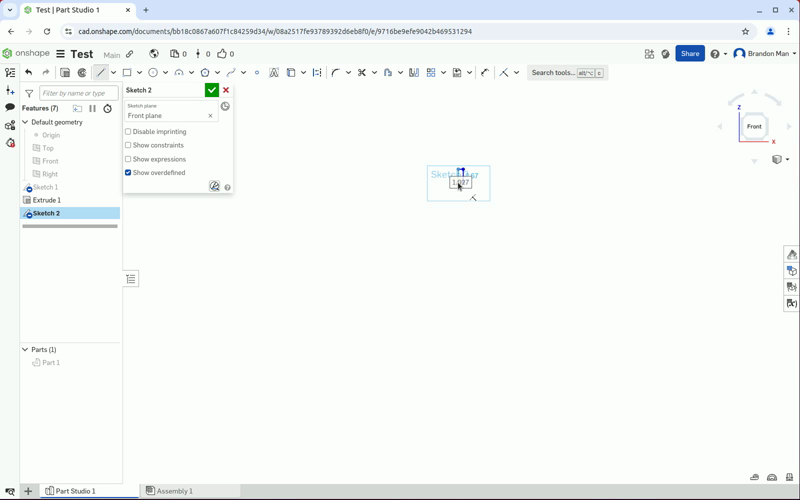
mouse_move(462, 169)
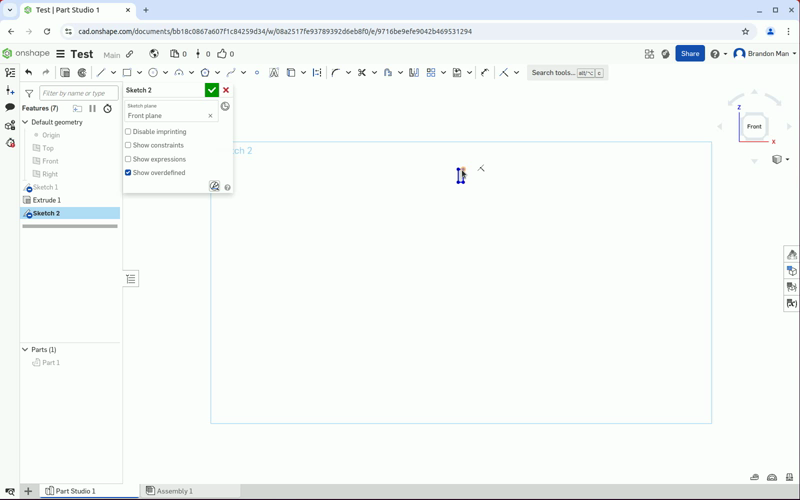
scroll(6)
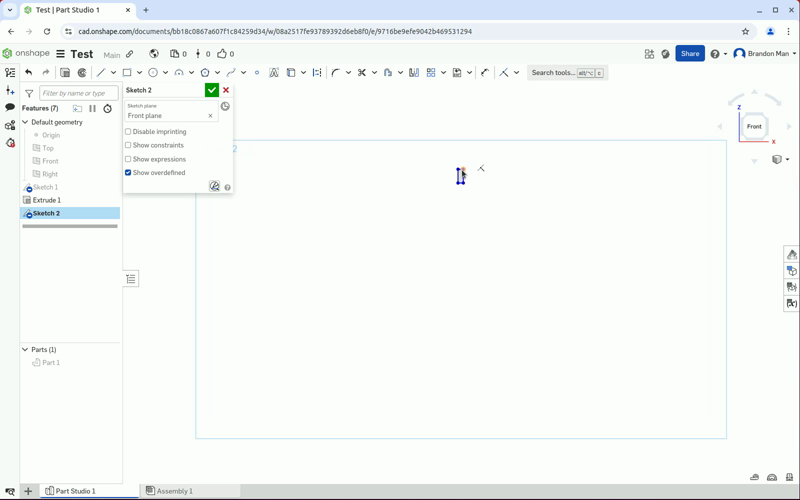
scroll(6)
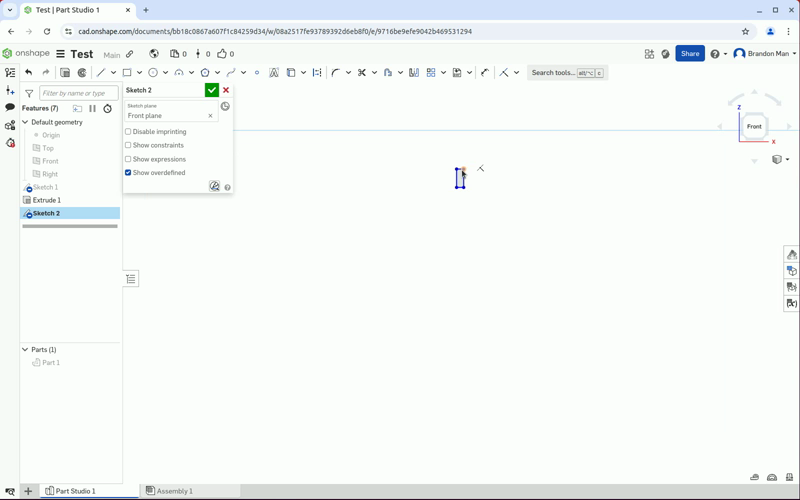
scroll(6)
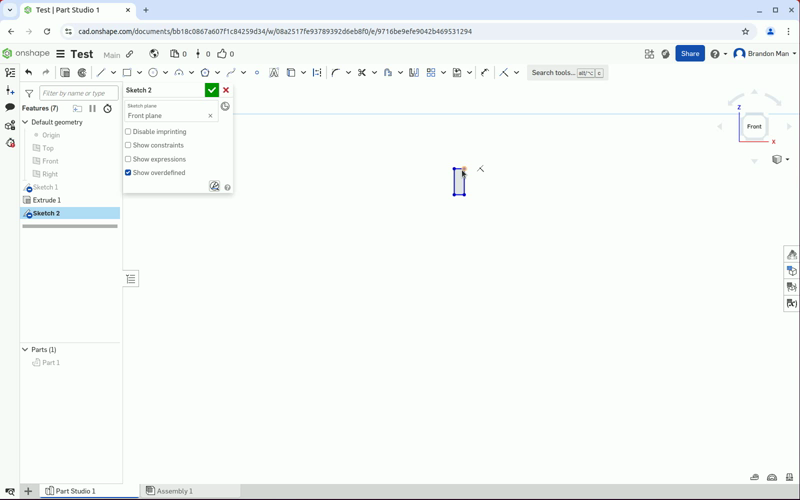
scroll(6)
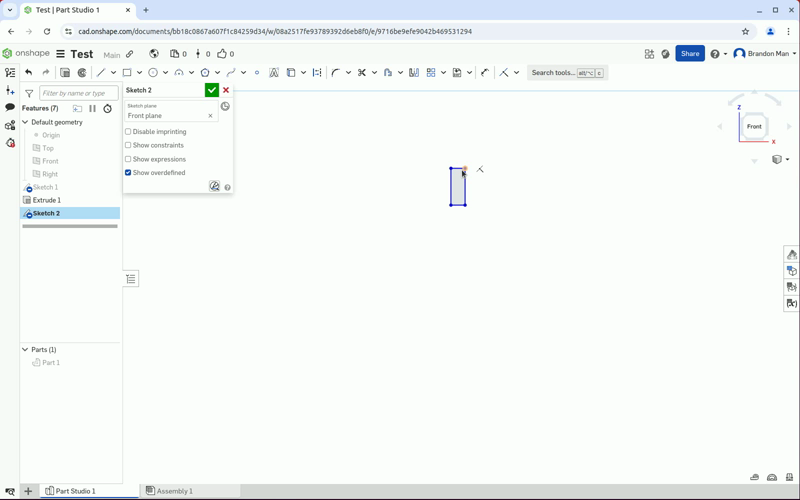
scroll(6)
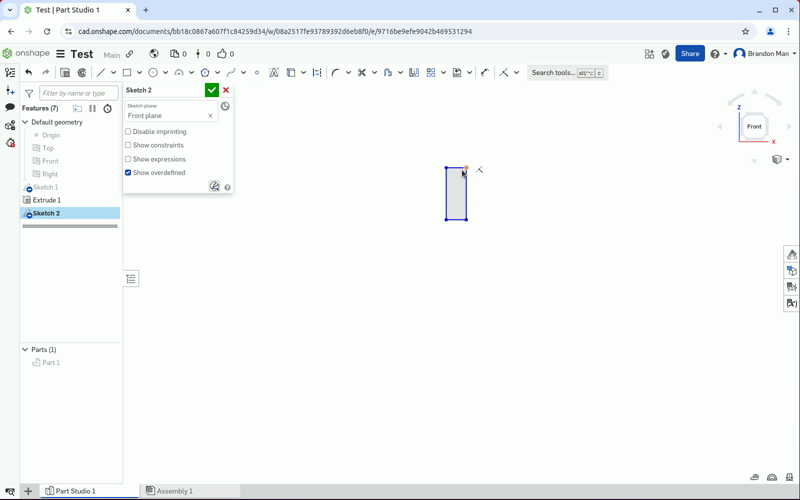
scroll(6)
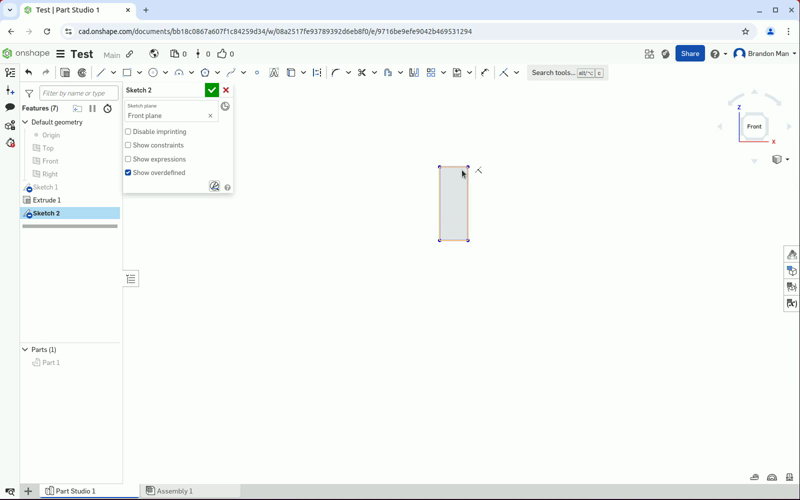
scroll(6)
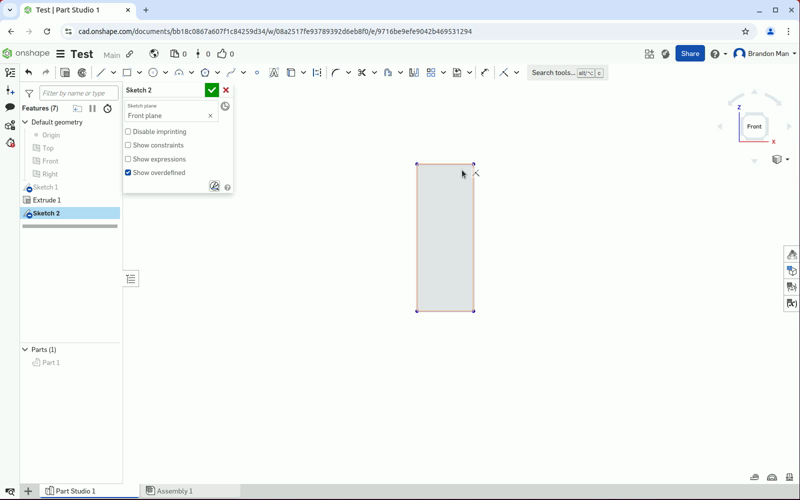
click(462, 169)
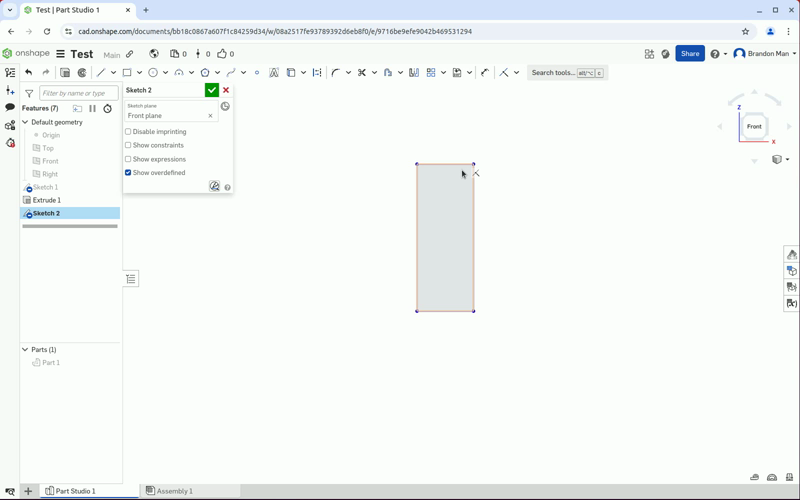
scroll(-6)
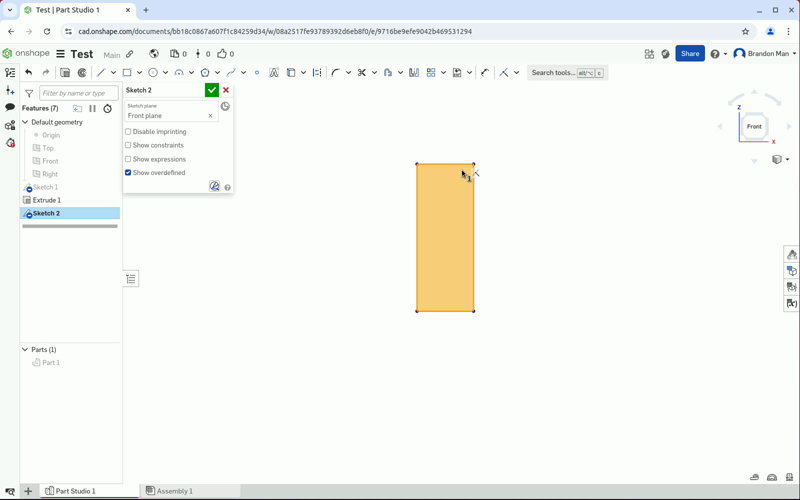
scroll(-6)
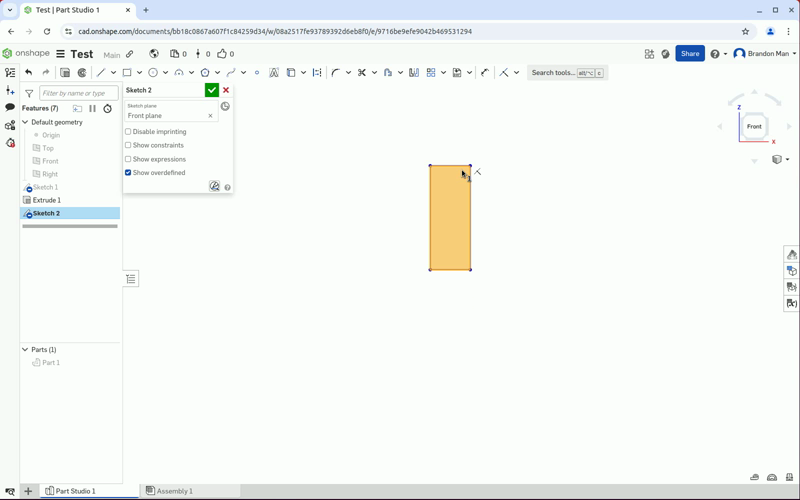
scroll(-6)
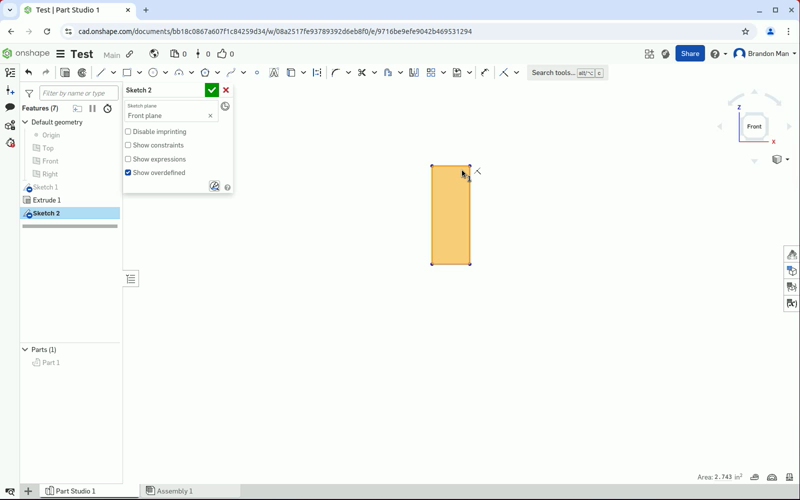
scroll(-6)
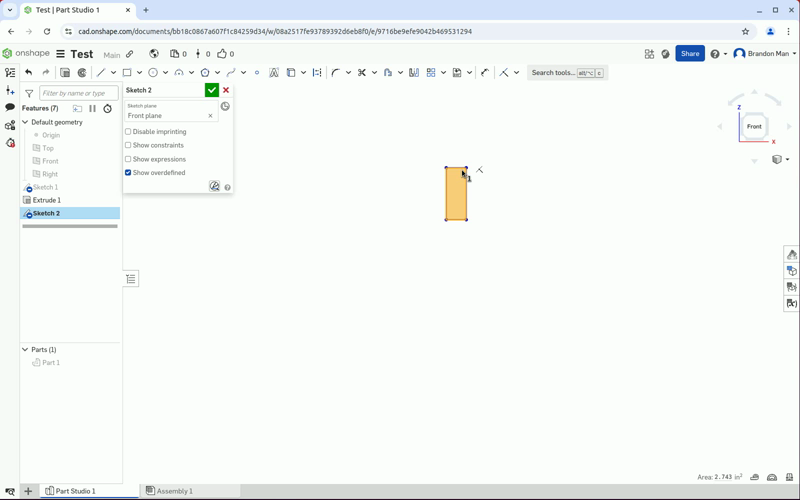
scroll(-6)
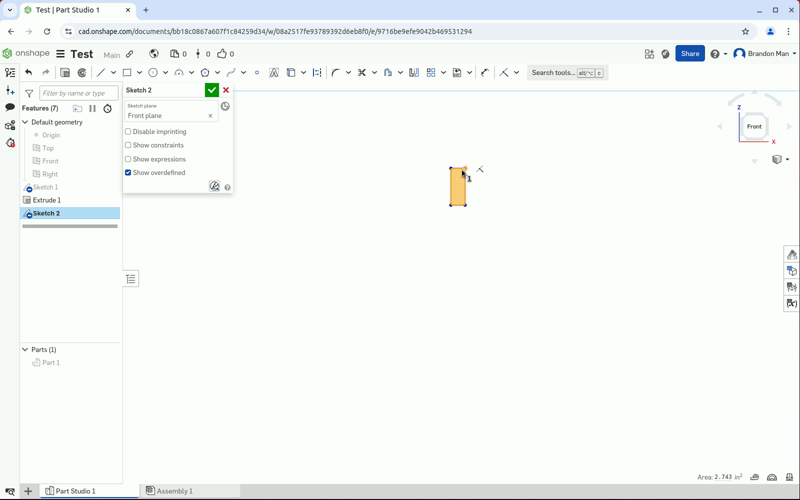
scroll(-6)
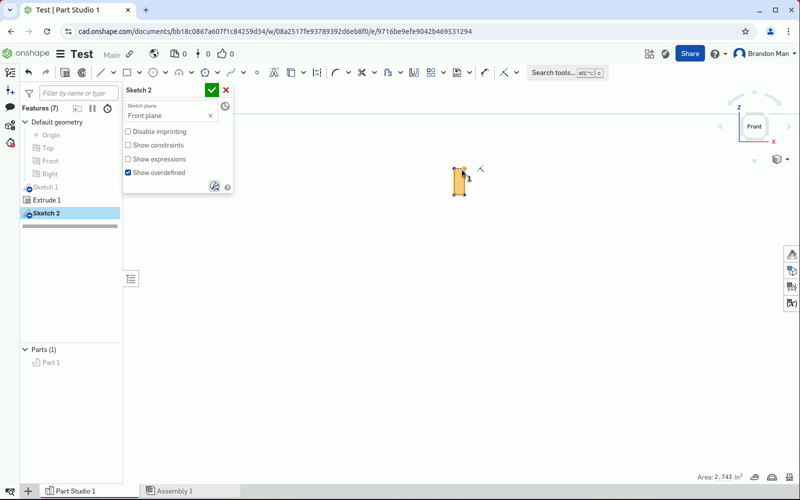
scroll(-6)
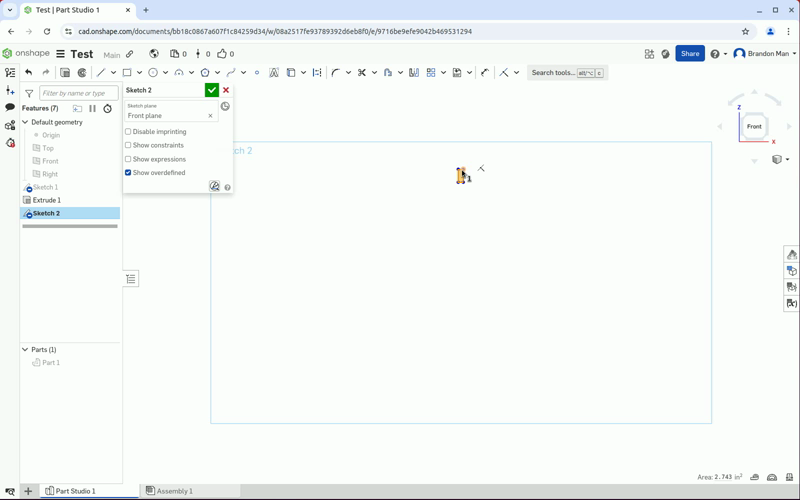
mouse_move(73, 352)
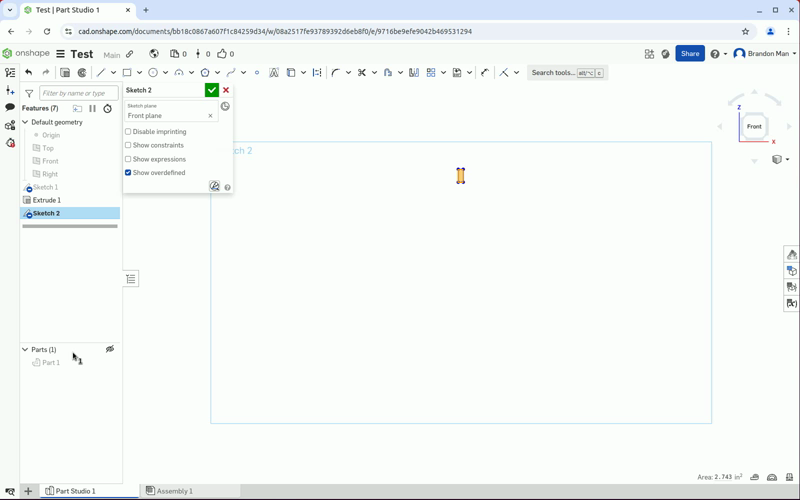
key(shift+y)
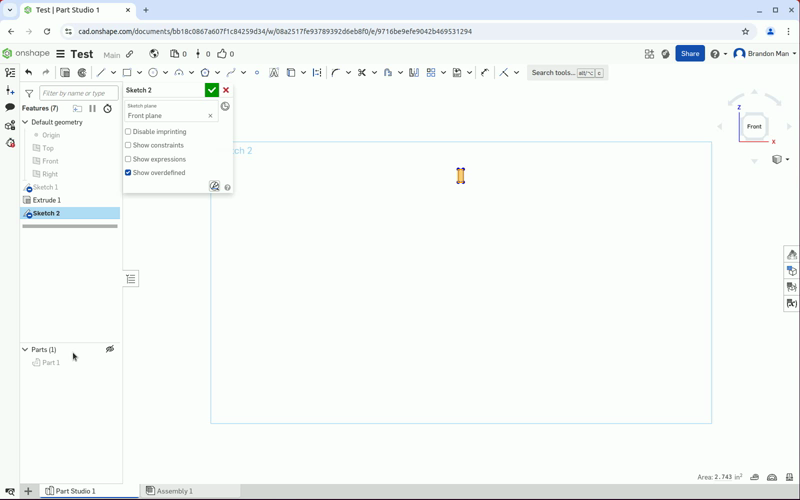
key(shift+e)
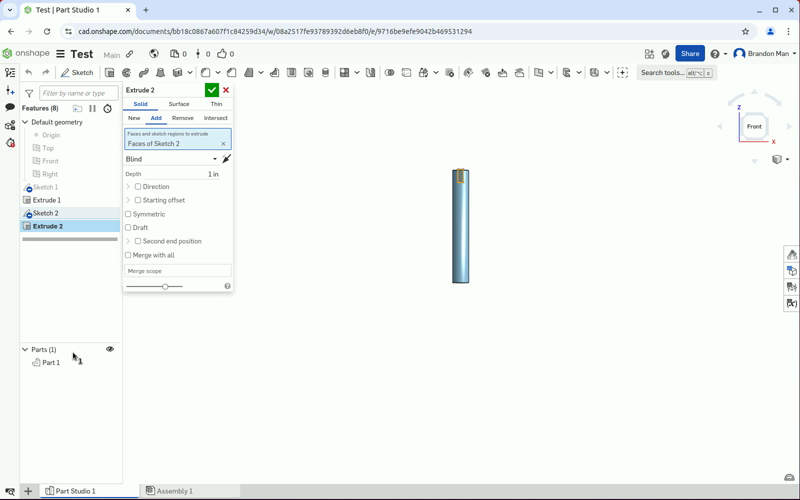
mouse_move(143, 106)
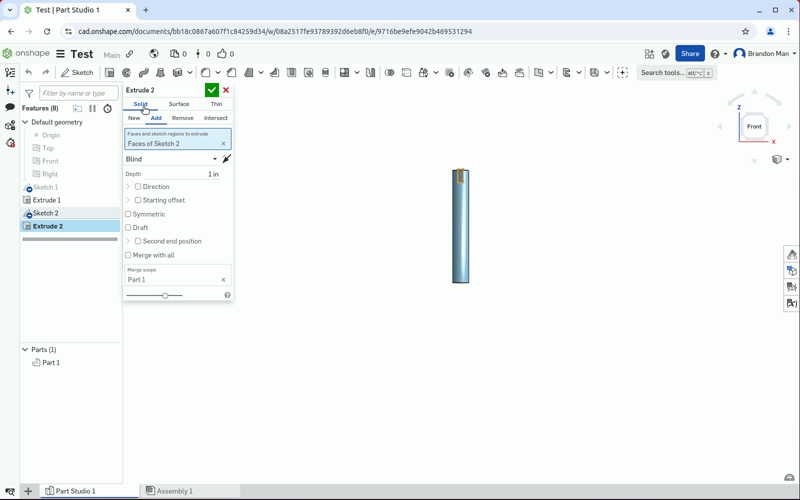
click(143, 106)
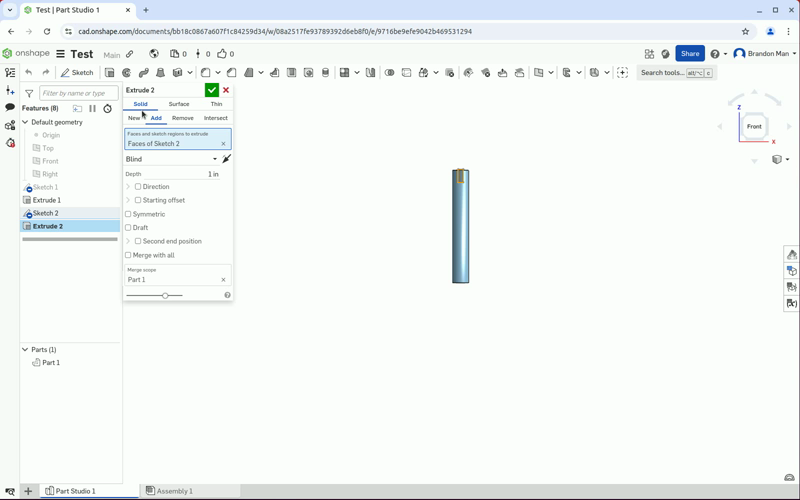
mouse_move(137, 120)
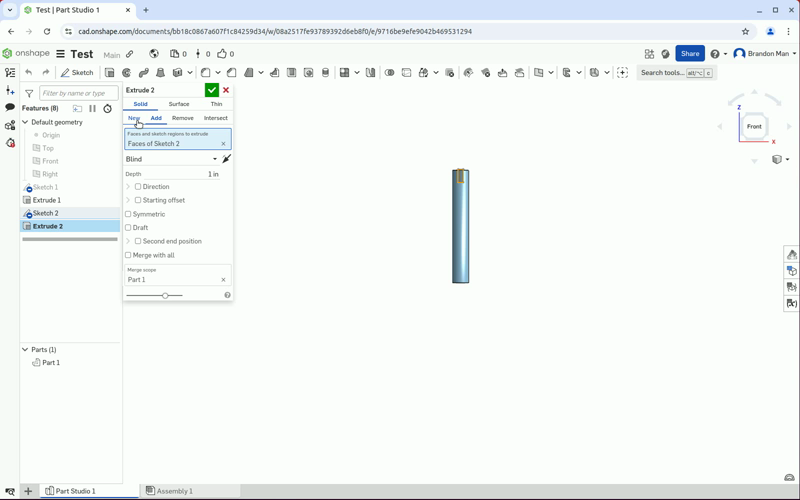
click(137, 120)
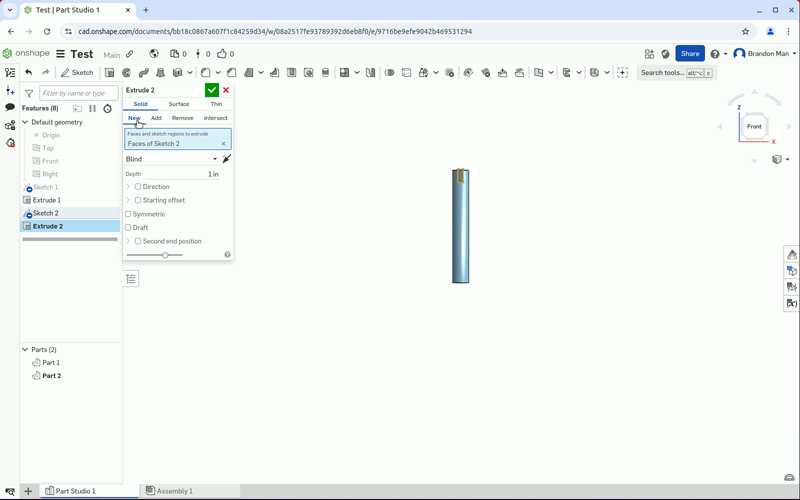
key(tab, 4)
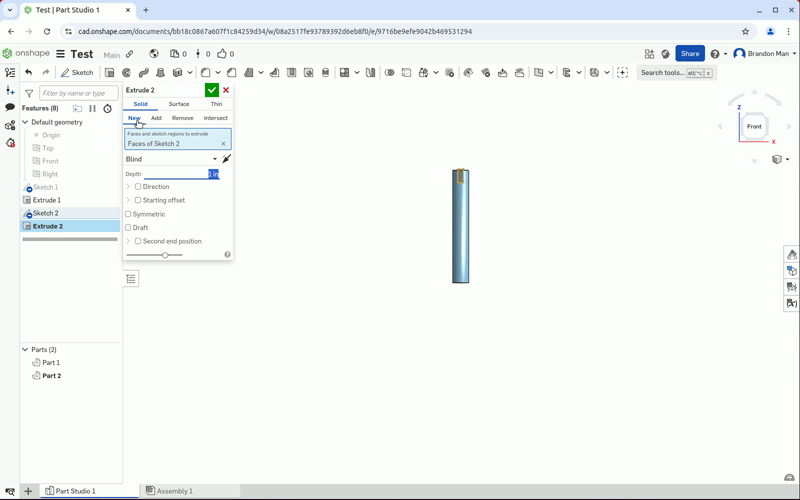
text(4.092)
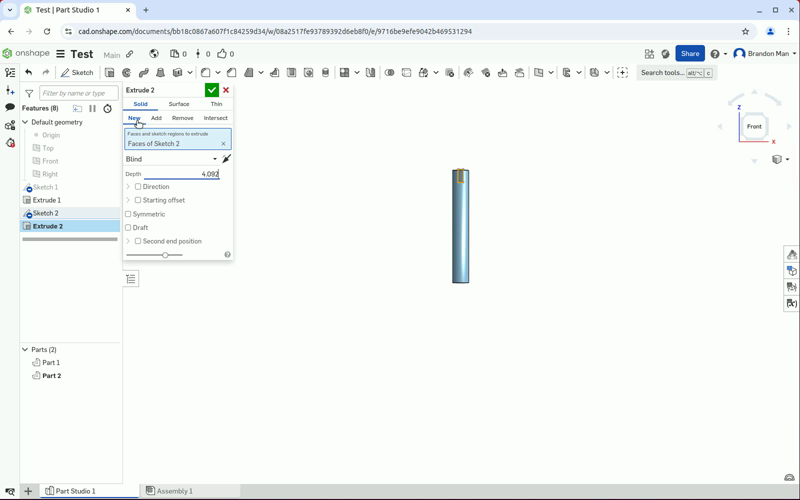
key(enter)
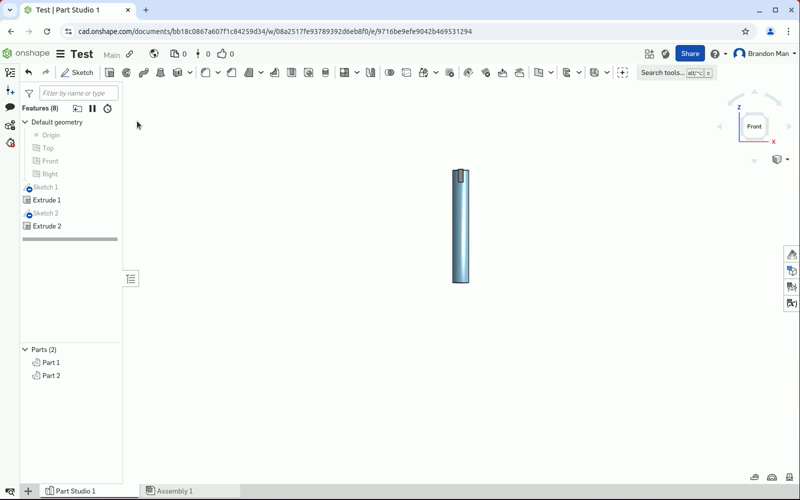
key(shift+h)
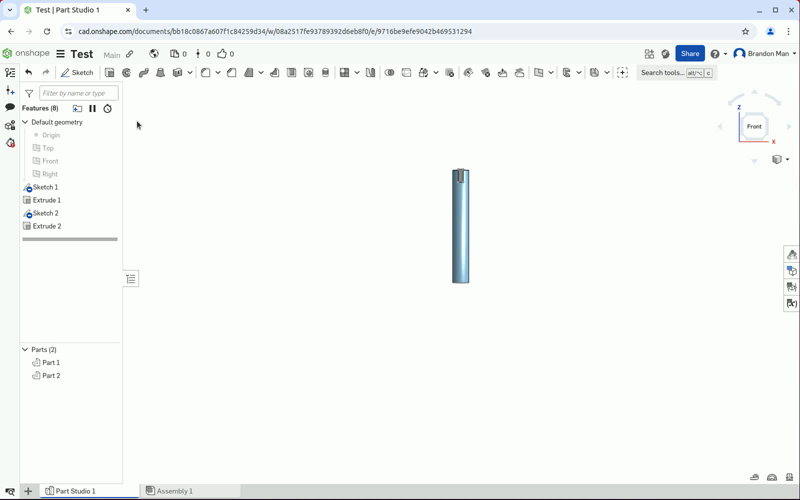
key(shift+h)
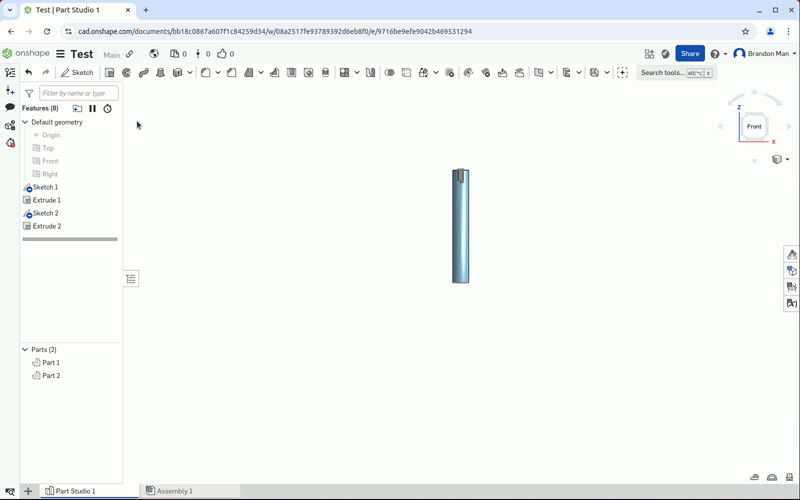
key(shift+7)
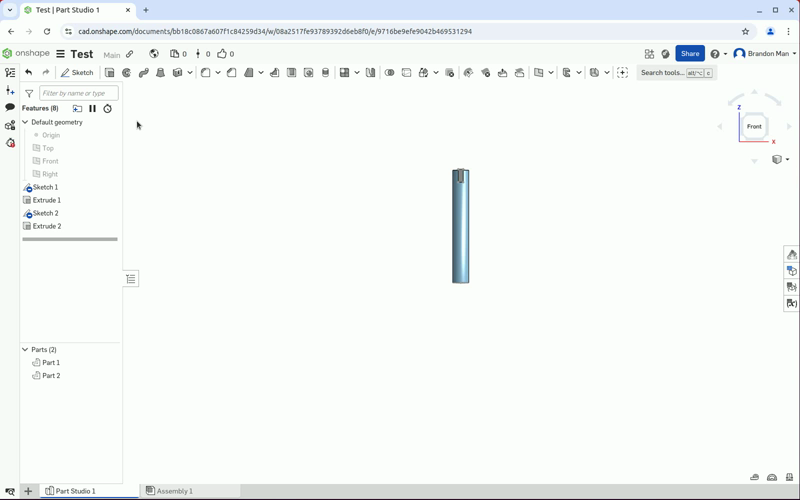
key(left, 2)
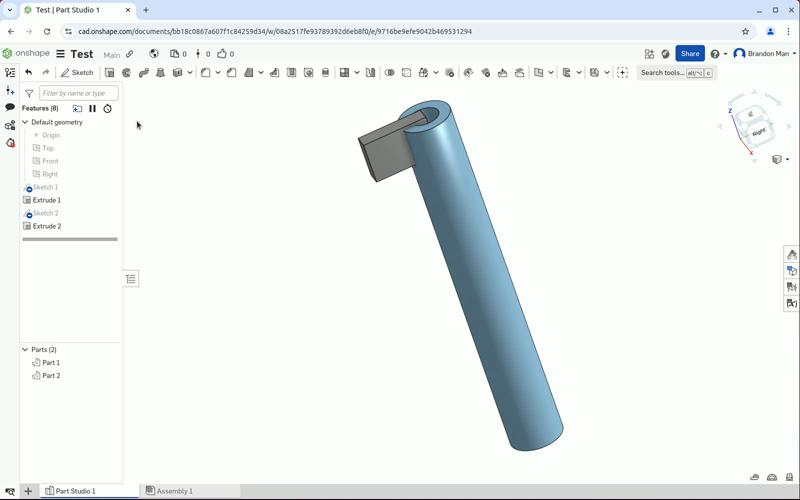
key(down, 2)
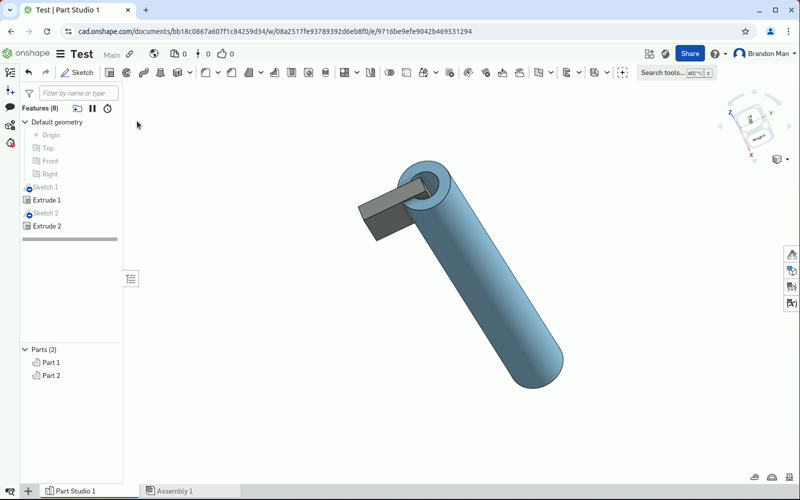
key(up, 2)
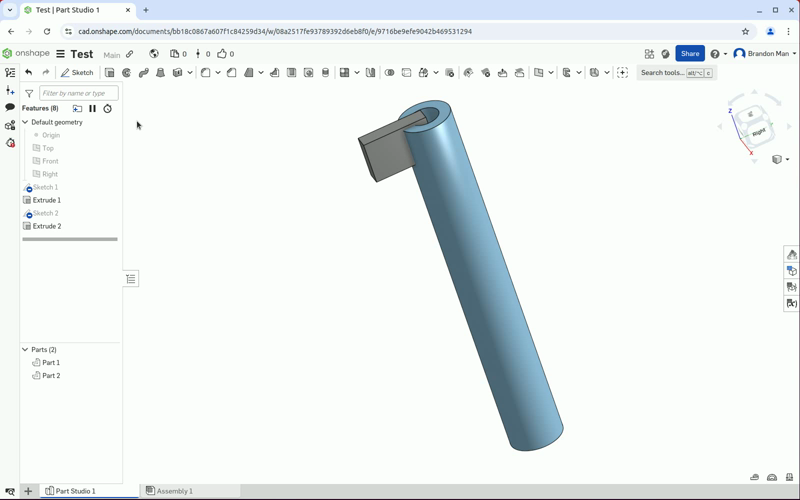
key(right, 2)
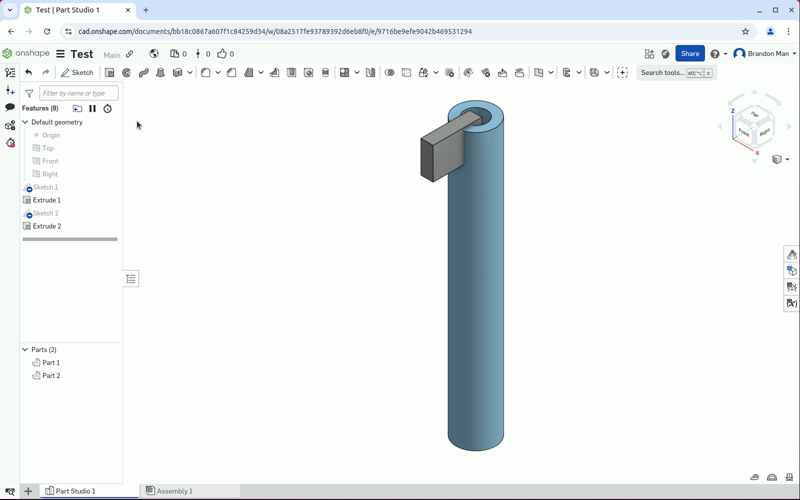
mouse_move(73, 189)
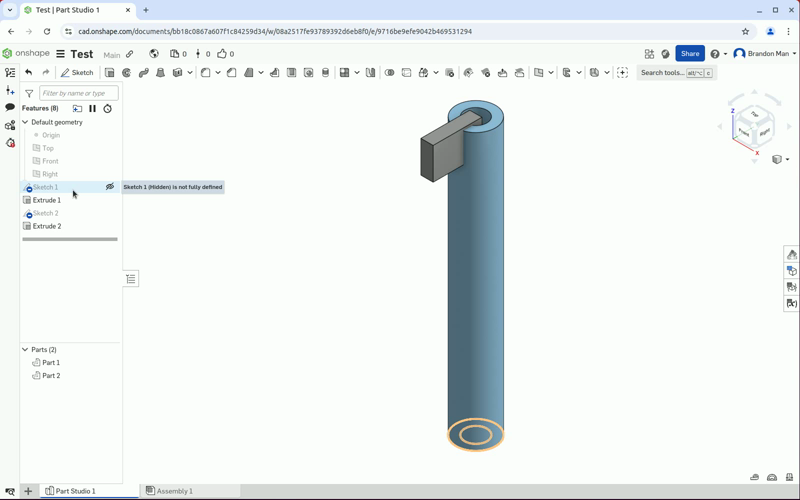
click(73, 189)